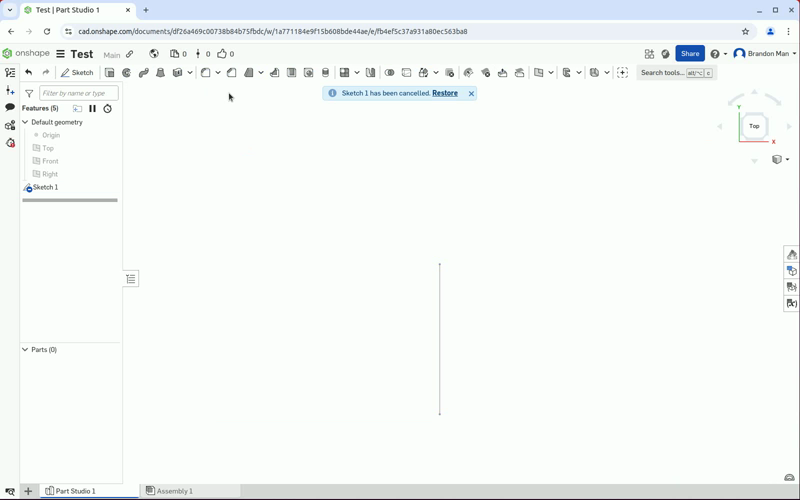
key(shift+h)
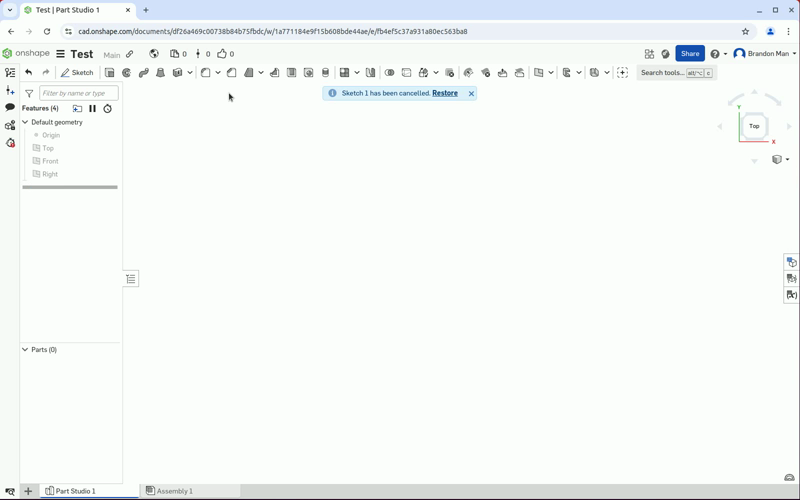
mouse_move(73, 352)
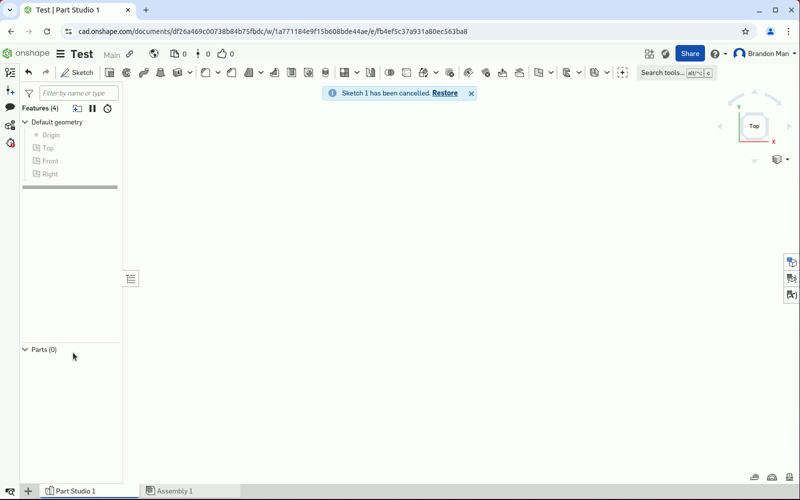
key(y)
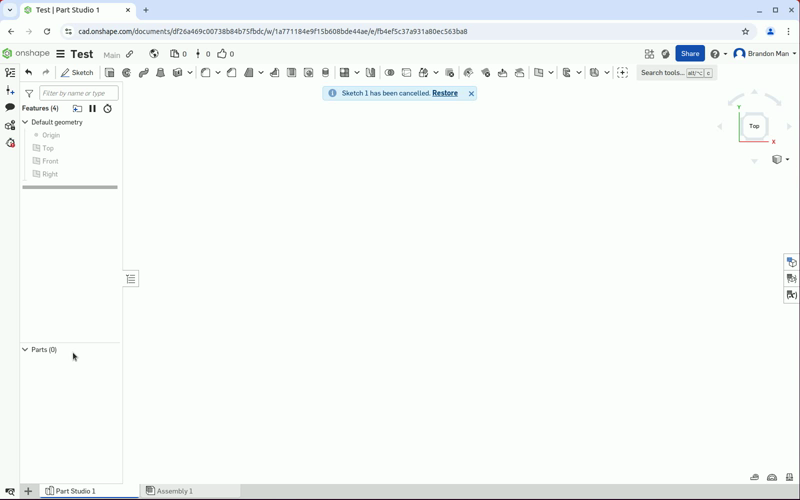
key(shift+p)
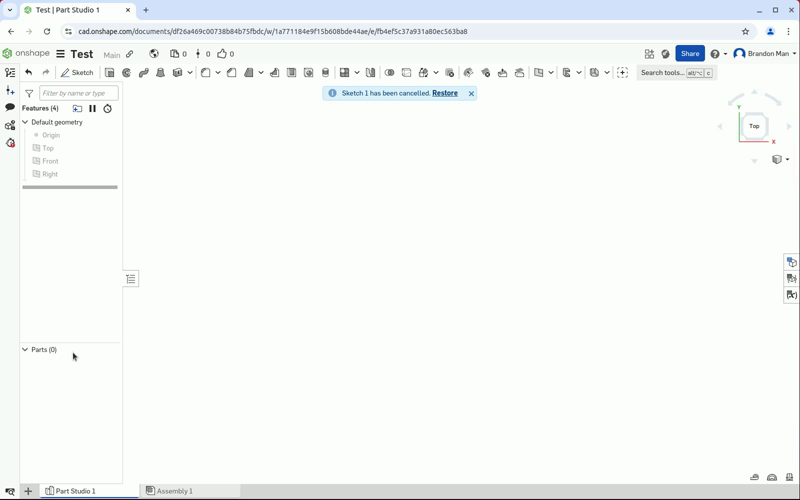
key(space)
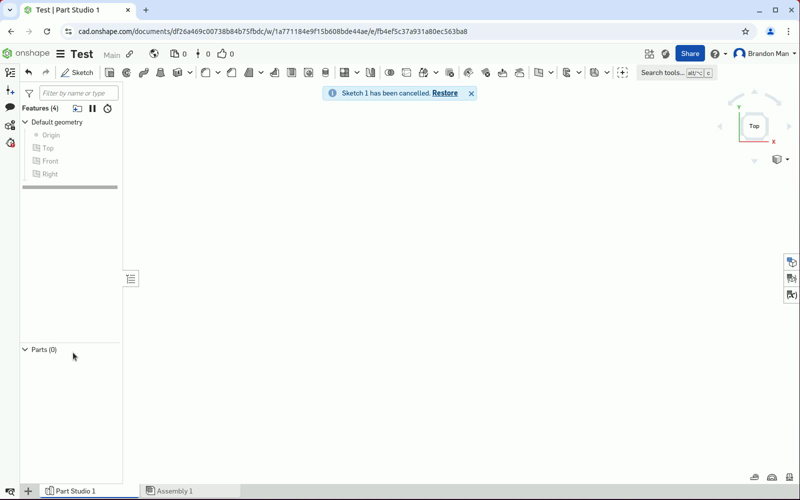
key_down(shift)
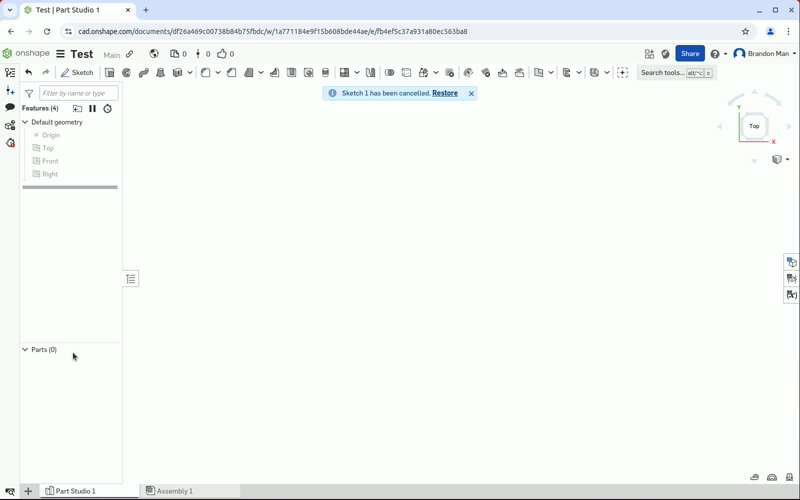
key(up)
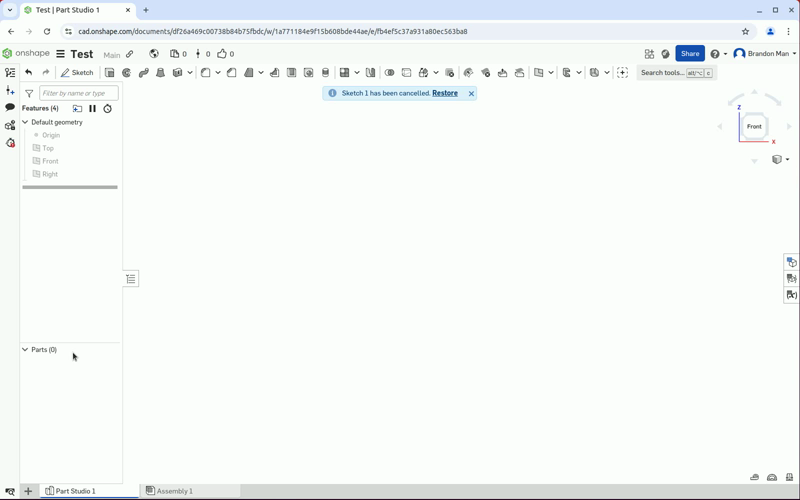
key_up(shift)
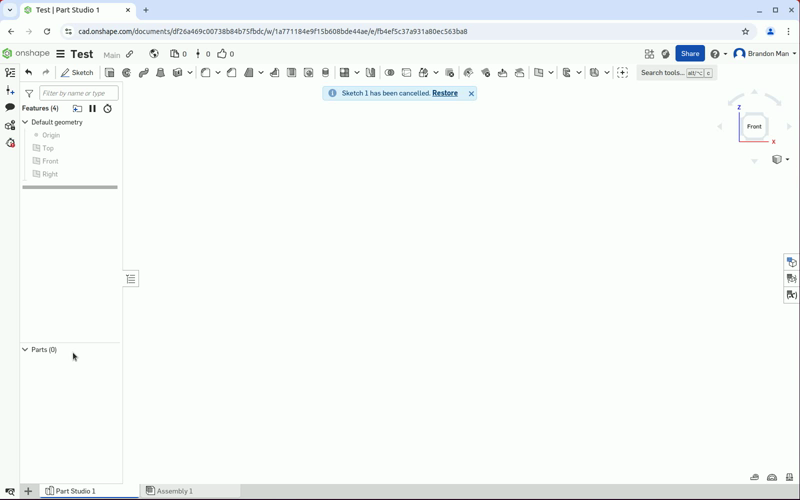
mouse_move(73, 352)
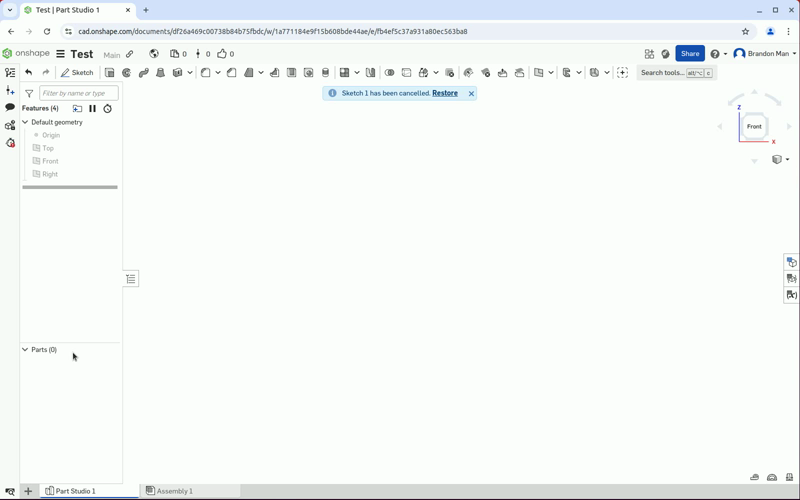
key(shift+y)
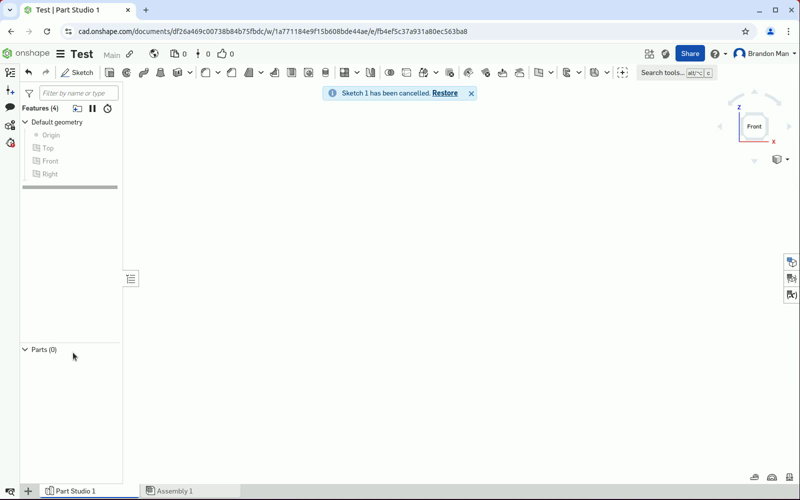
key(shift+s)
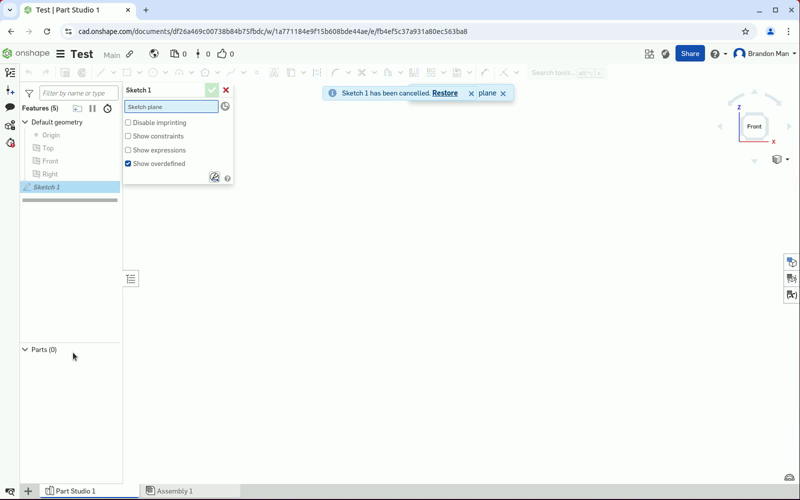
mouse_move(73, 163)
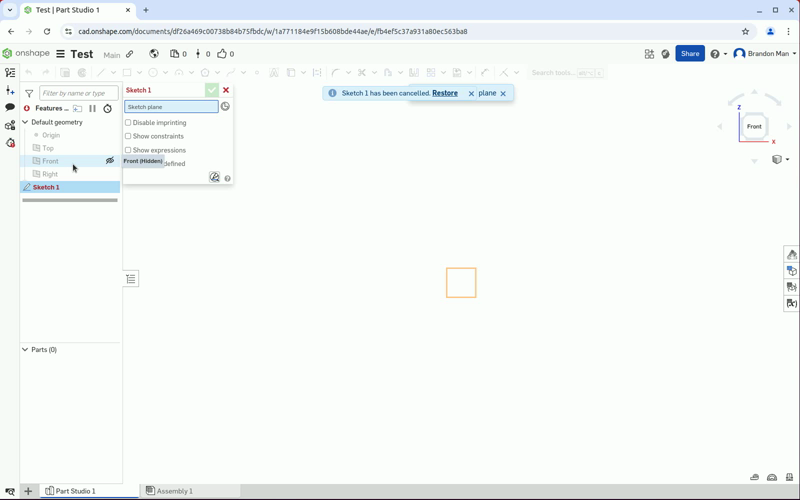
click(73, 163)
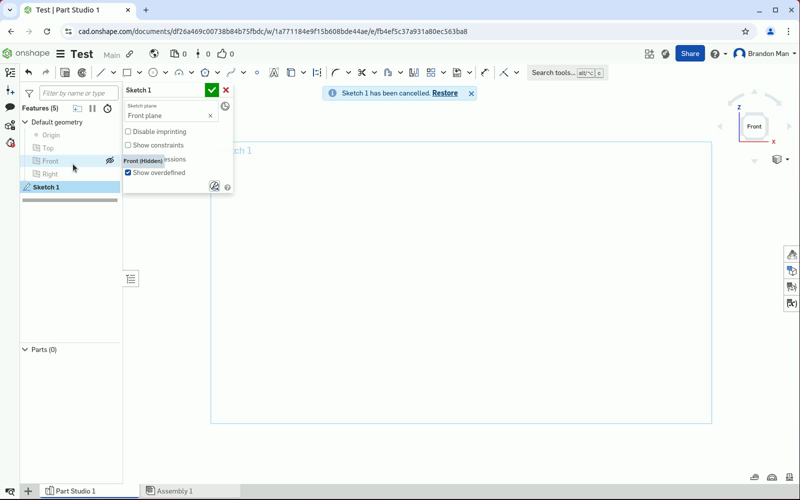
mouse_move(73, 352)
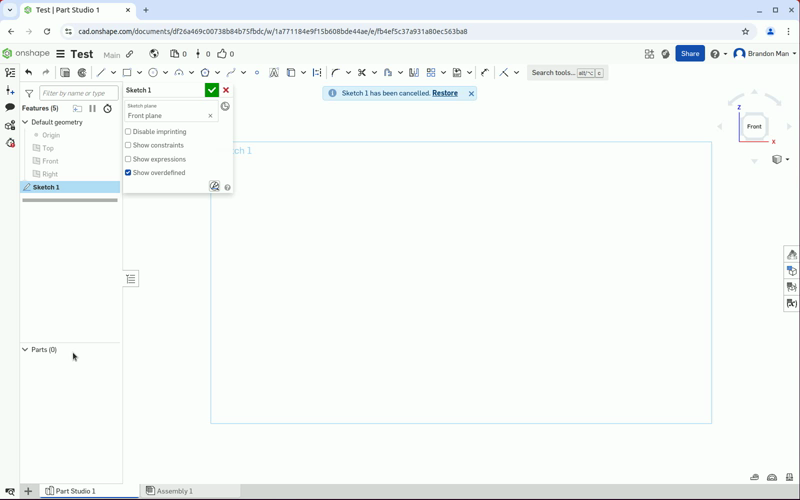
key(y)
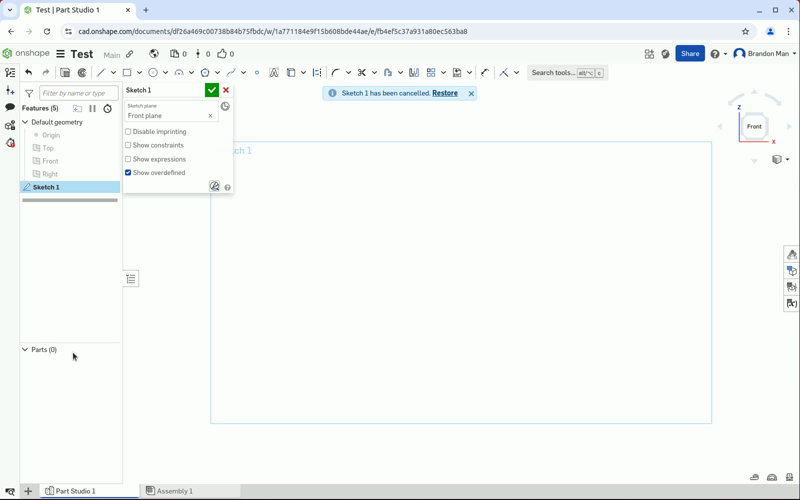
key(c)
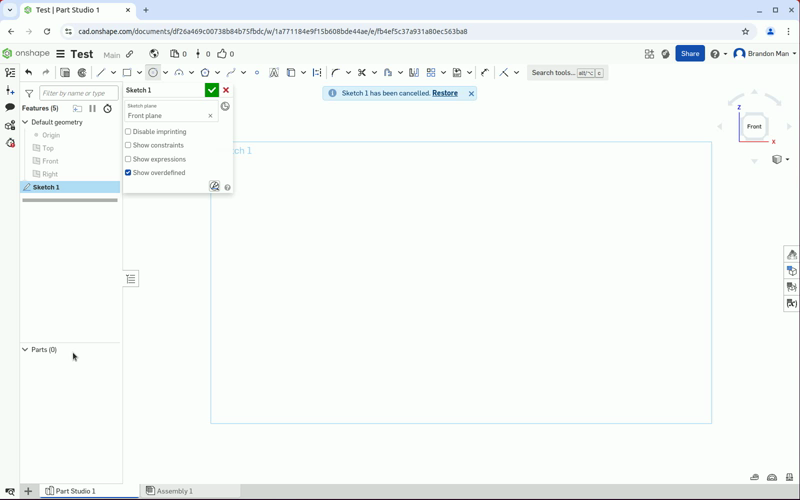
key_down(shift)
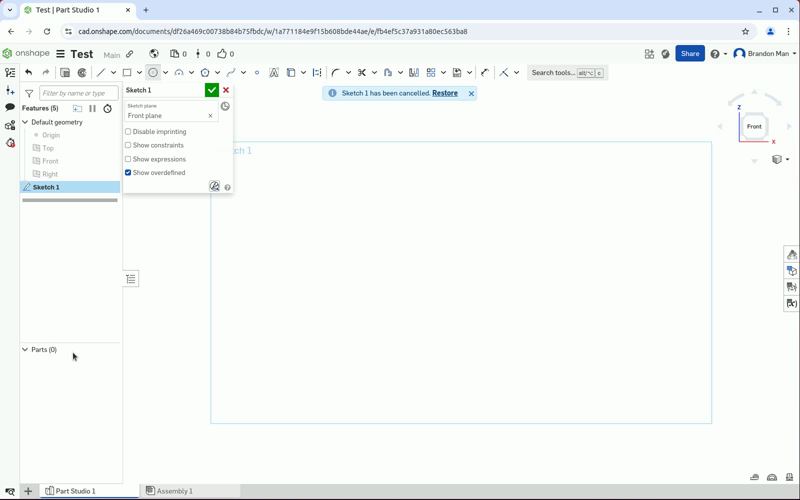
mouse_move(460, 282)
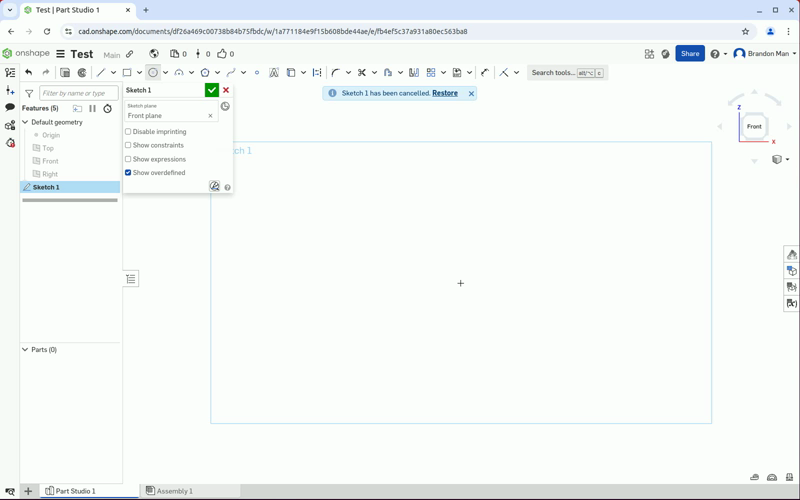
click(460, 282)
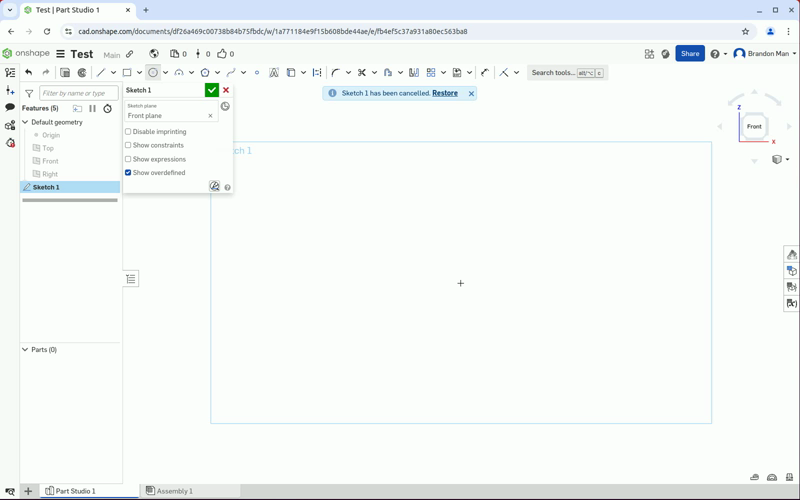
key_up(shift)
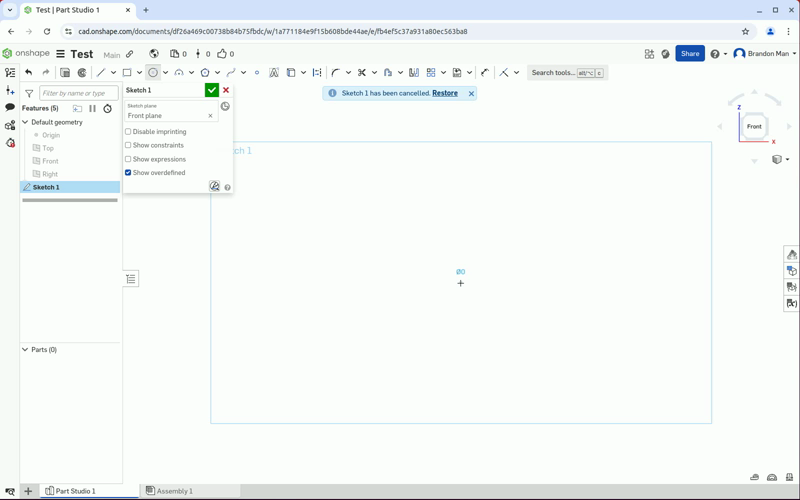
mouse_move(505, 282)
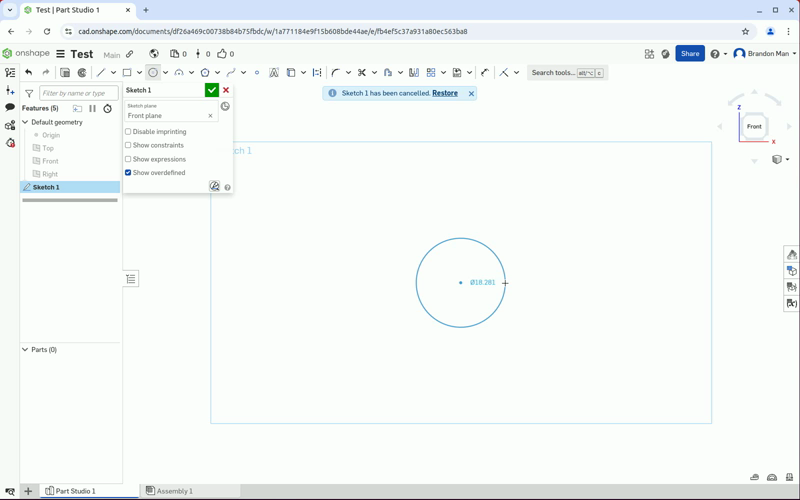
click(505, 282)
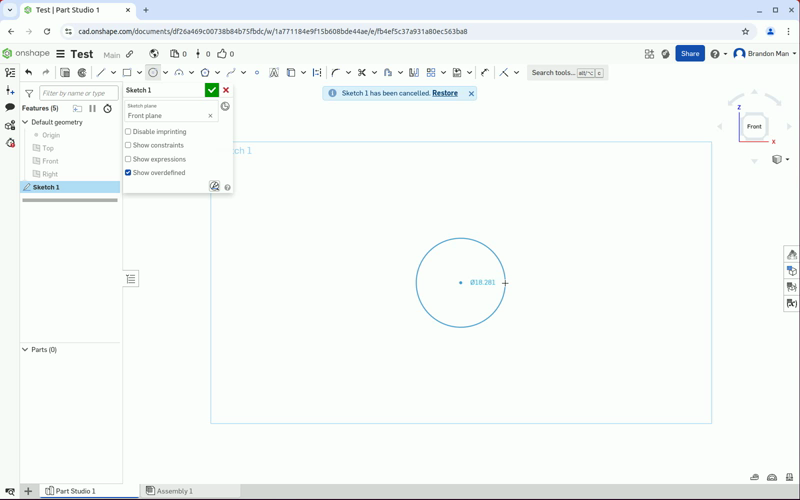
key(esc)
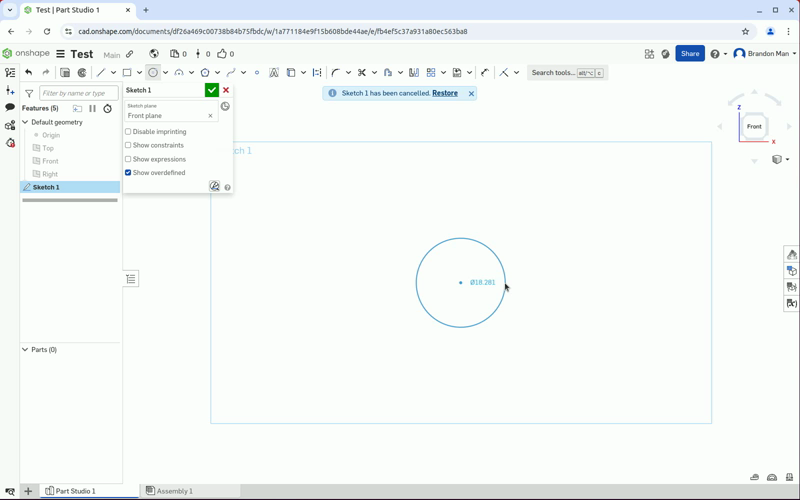
key(c)
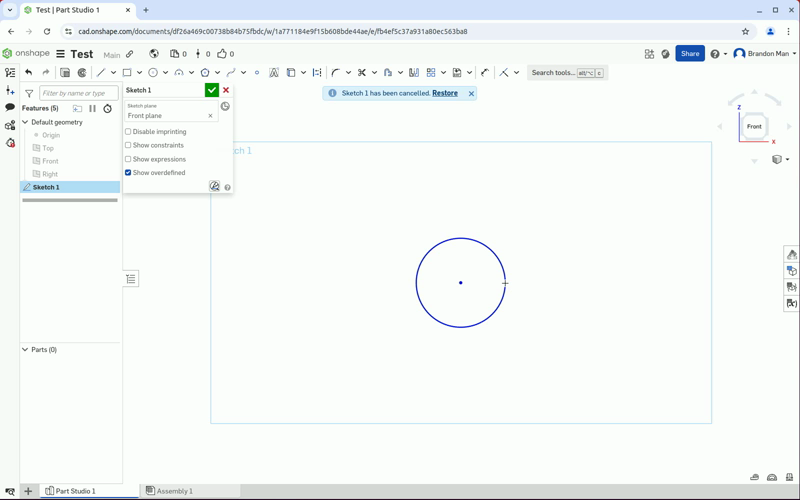
key_down(shift)
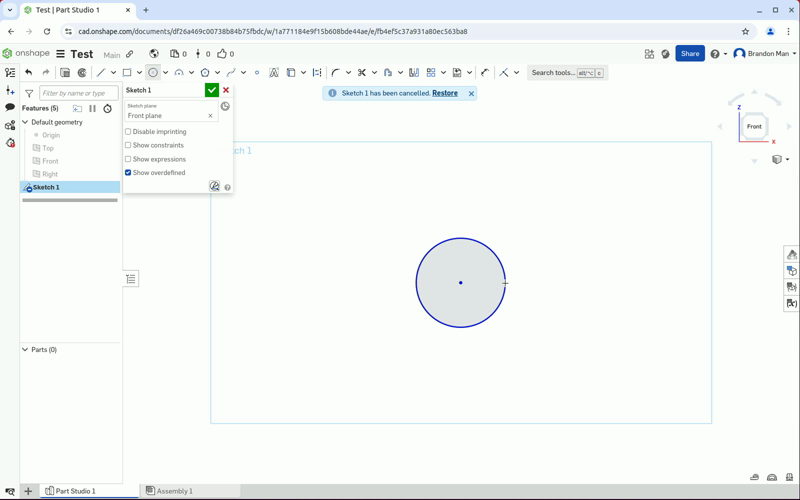
mouse_move(460, 282)
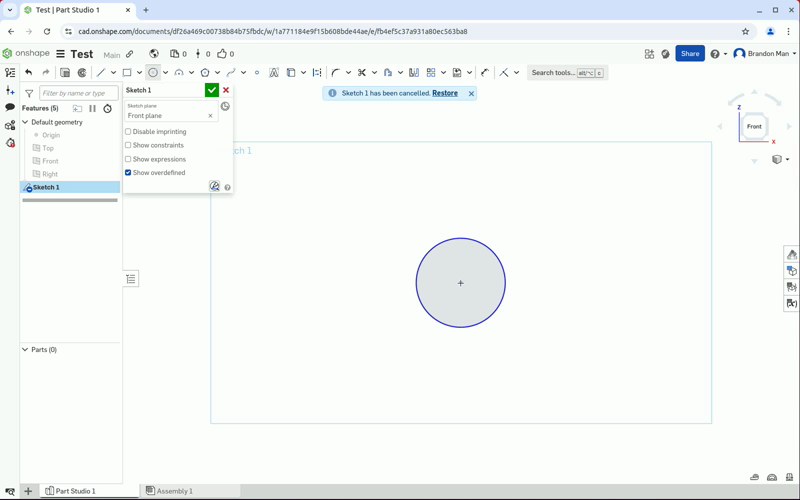
click(460, 282)
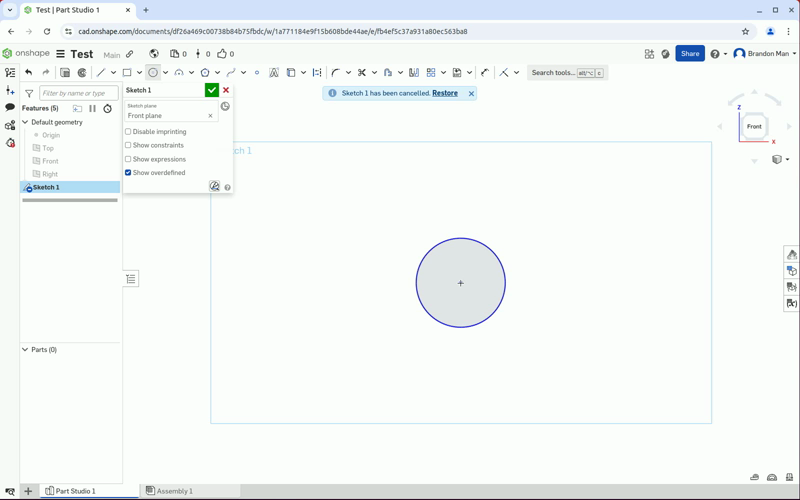
key_up(shift)
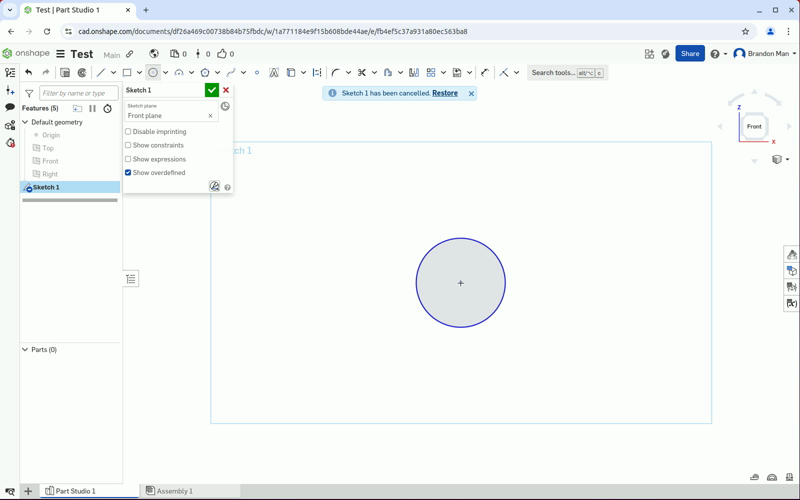
mouse_move(478, 282)
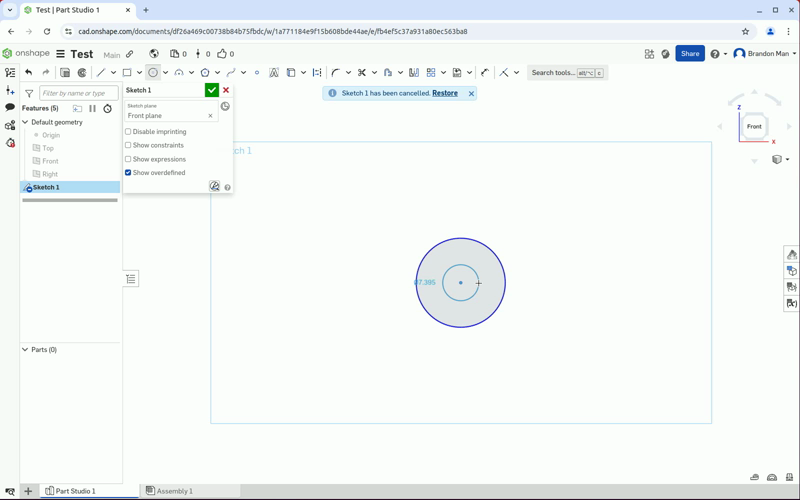
click(478, 282)
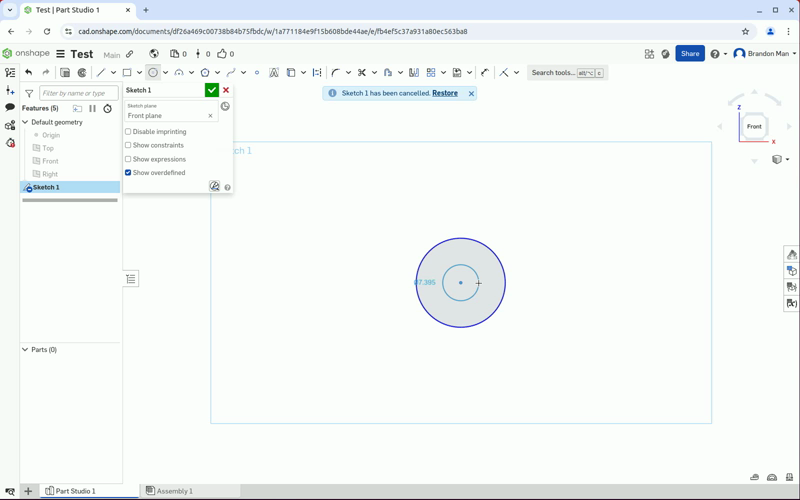
key(esc)
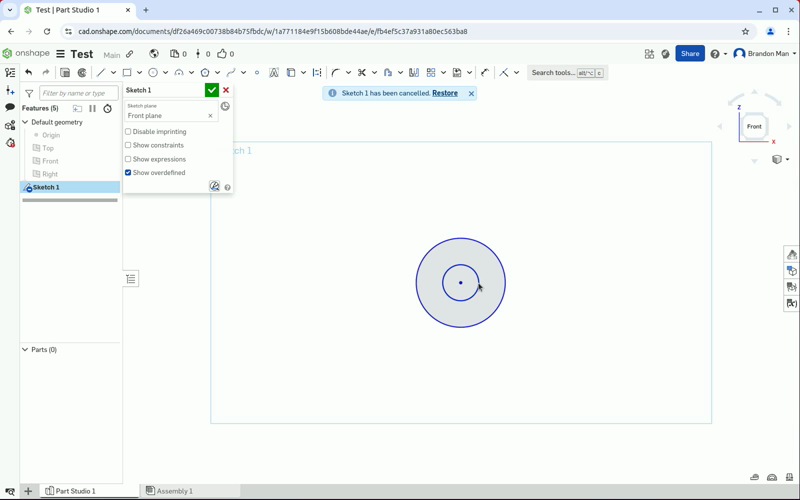
mouse_move(474, 246)
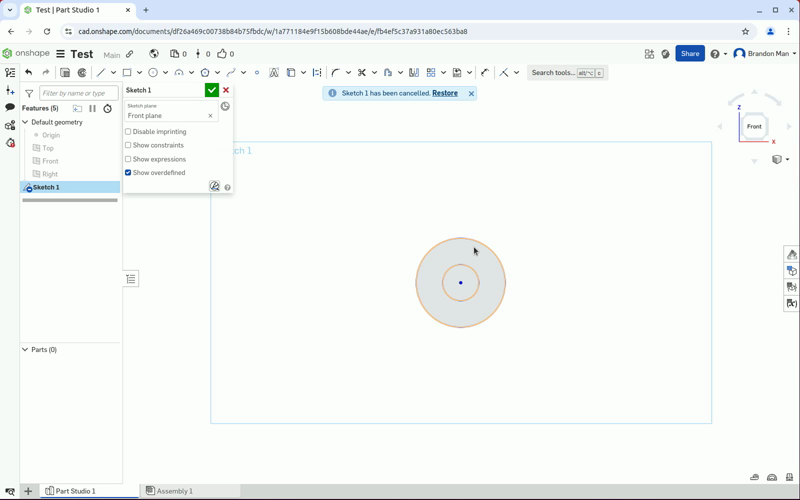
click(474, 246)
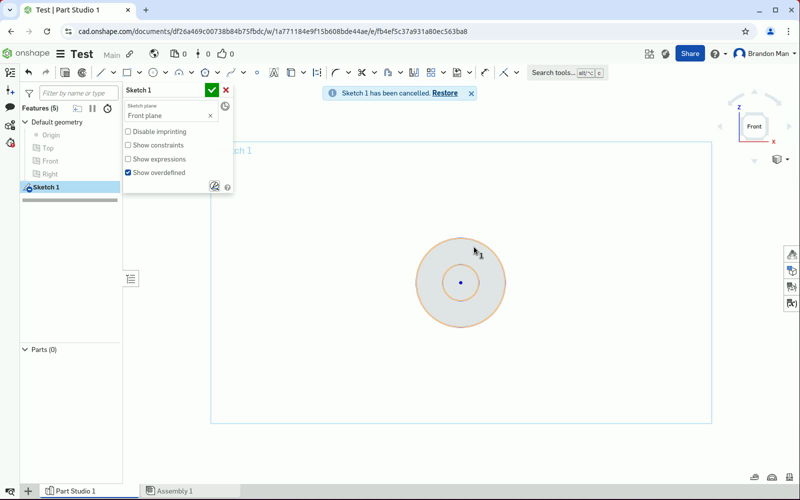
mouse_move(73, 352)
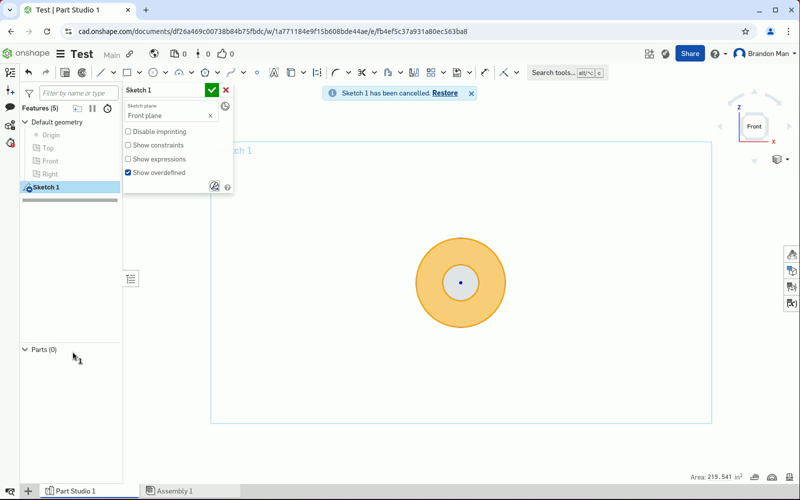
key(shift+y)
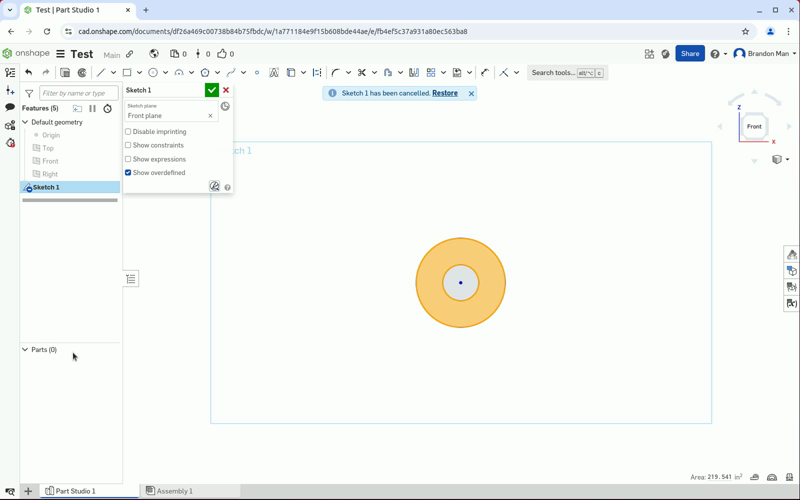
key(shift+e)
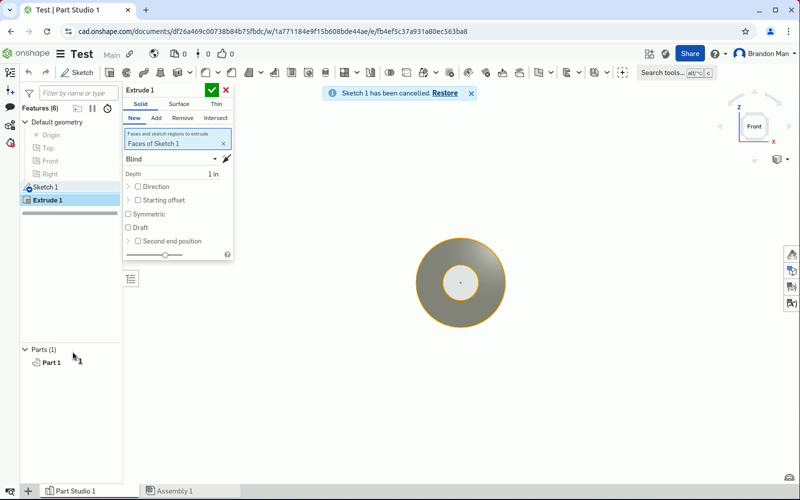
mouse_move(143, 106)
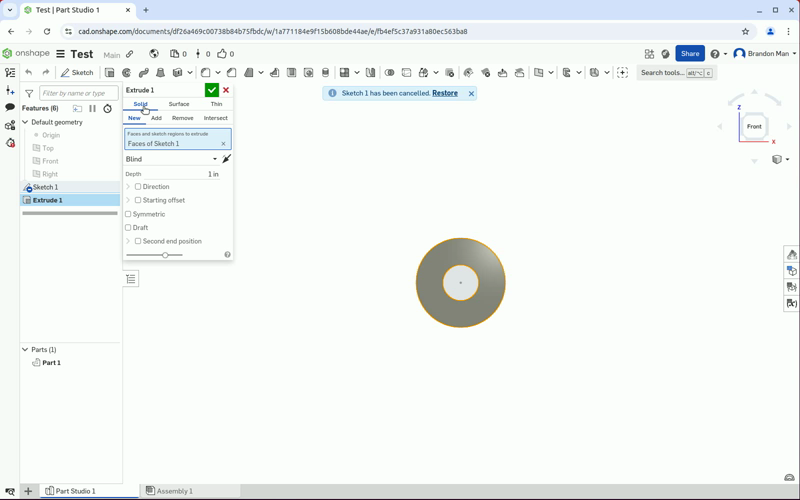
click(143, 106)
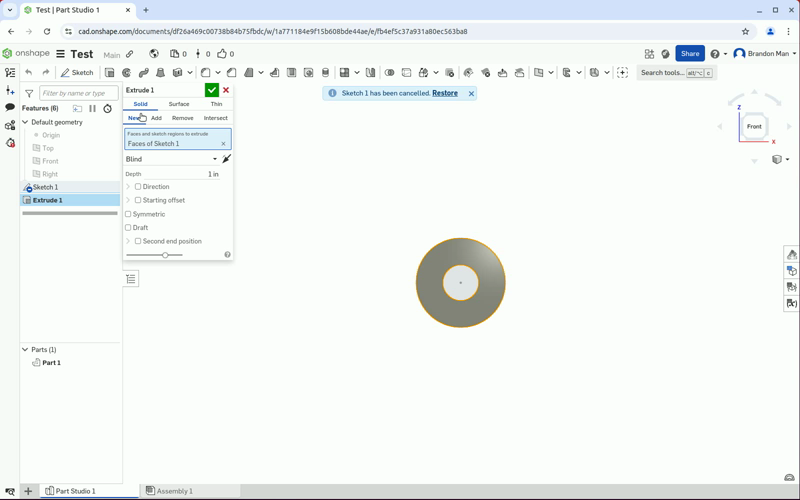
mouse_move(137, 120)
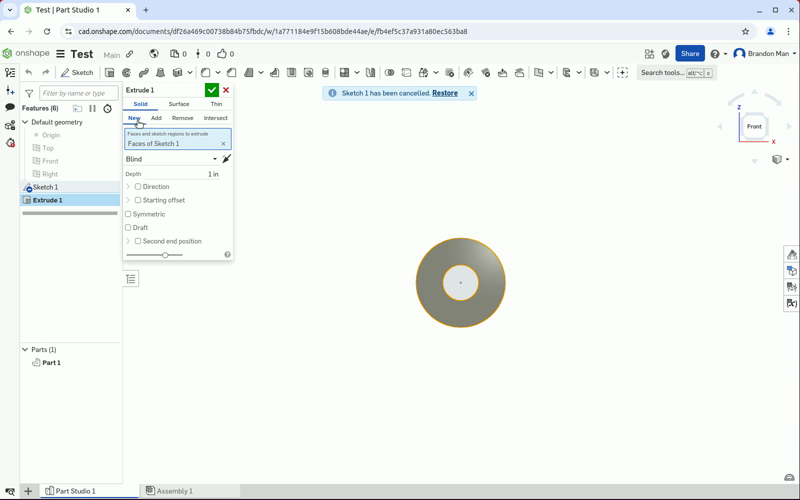
click(137, 120)
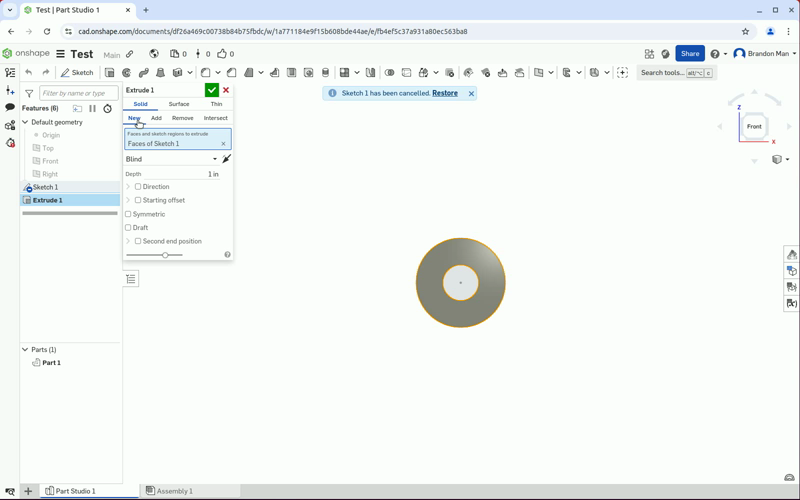
key(tab, 4)
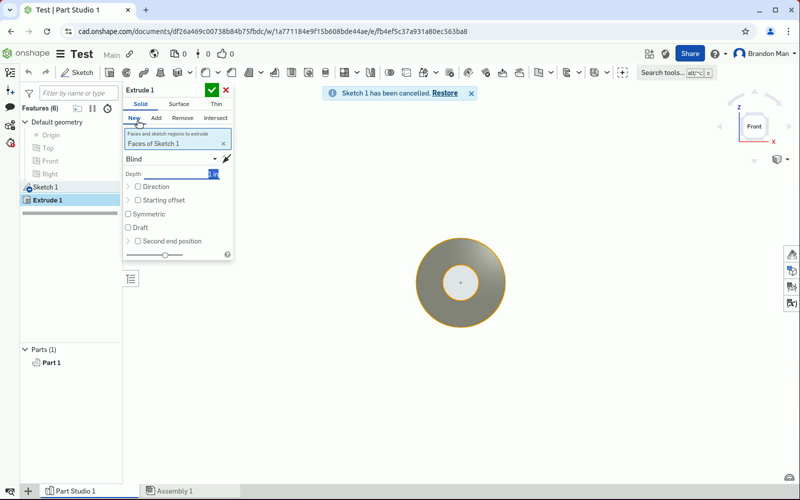
text(3.611)
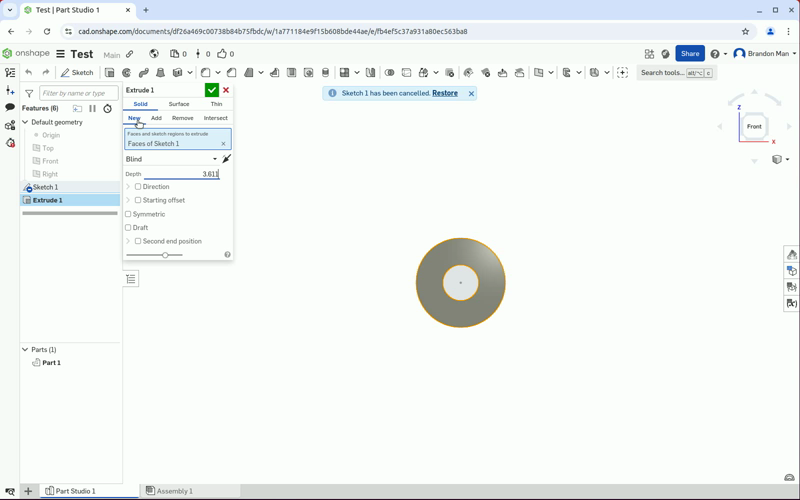
key(enter)
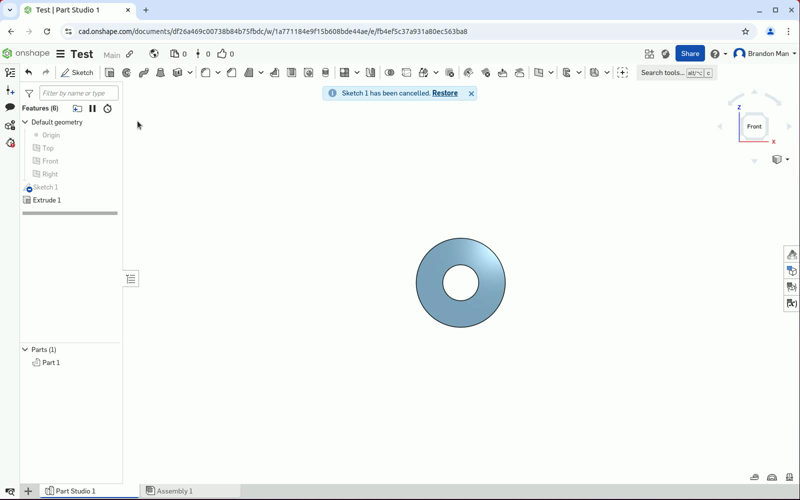
key(shift+h)
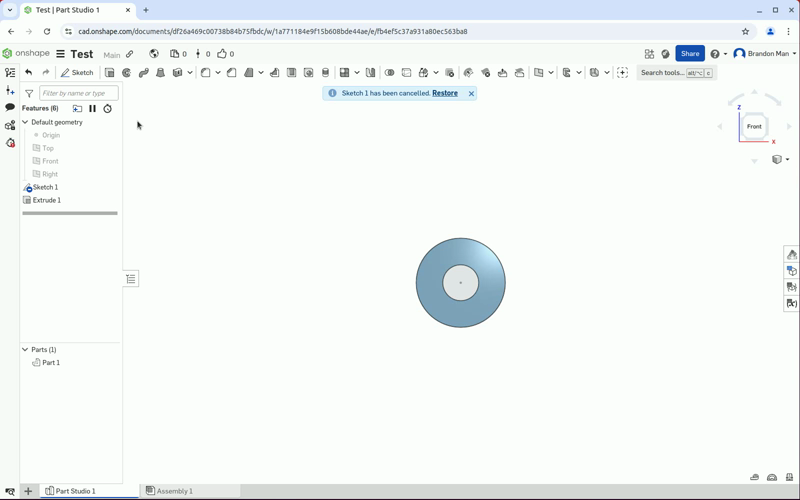
key(shift+h)
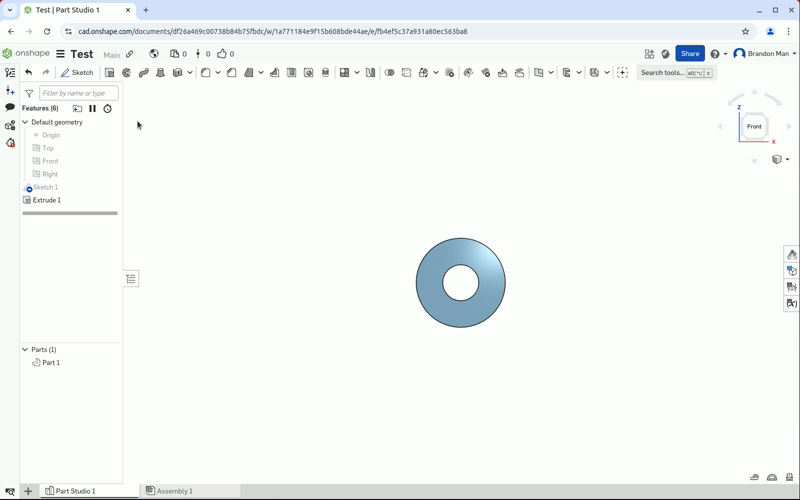
mouse_move(73, 189)
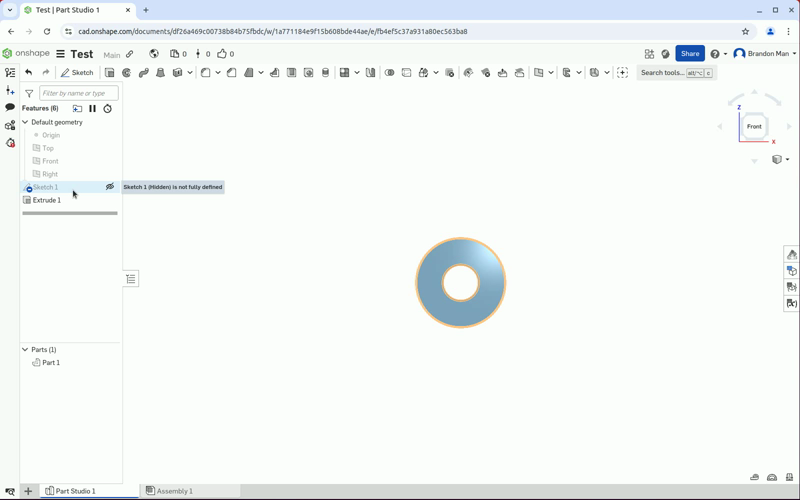
click(73, 189)
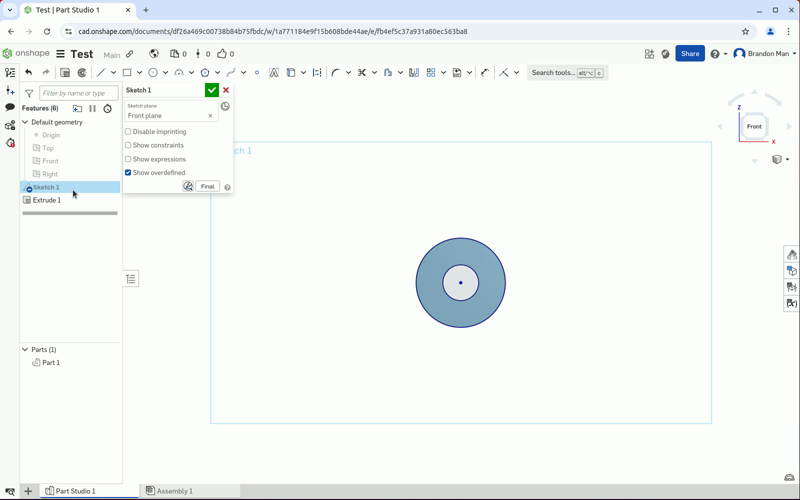
mouse_move(229, 92)
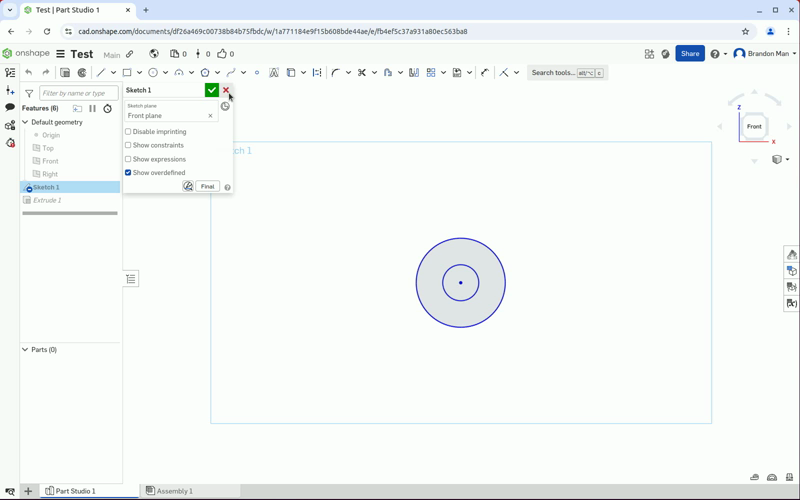
click(229, 92)
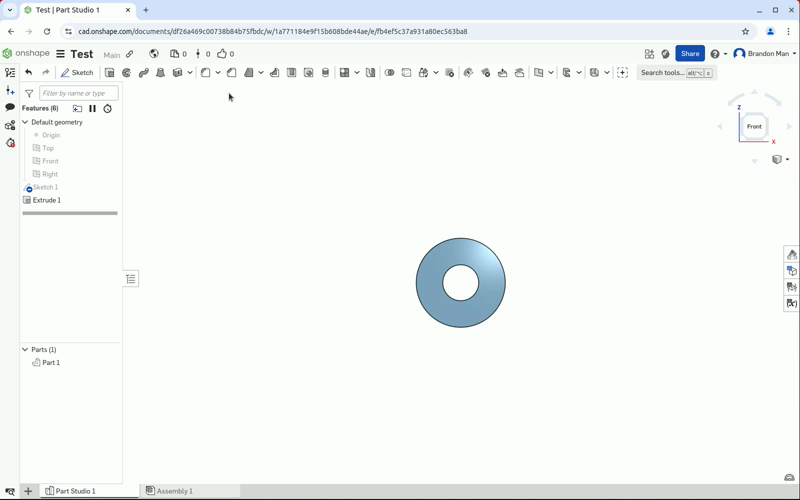
mouse_move(541, 75)
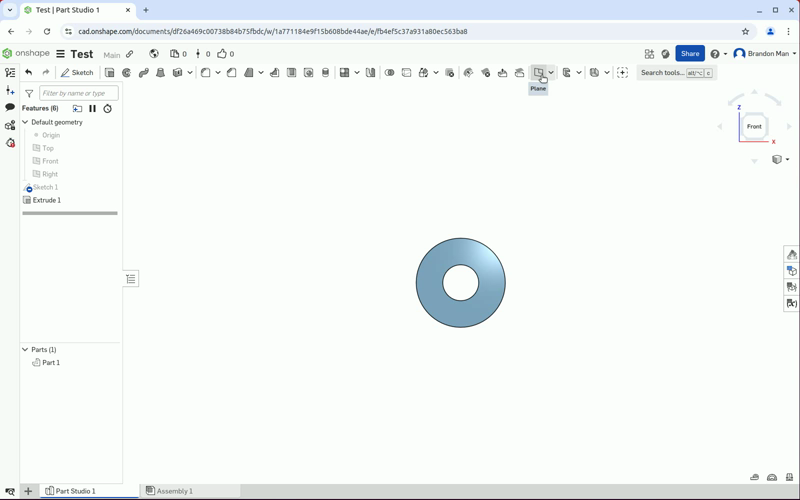
click(541, 75)
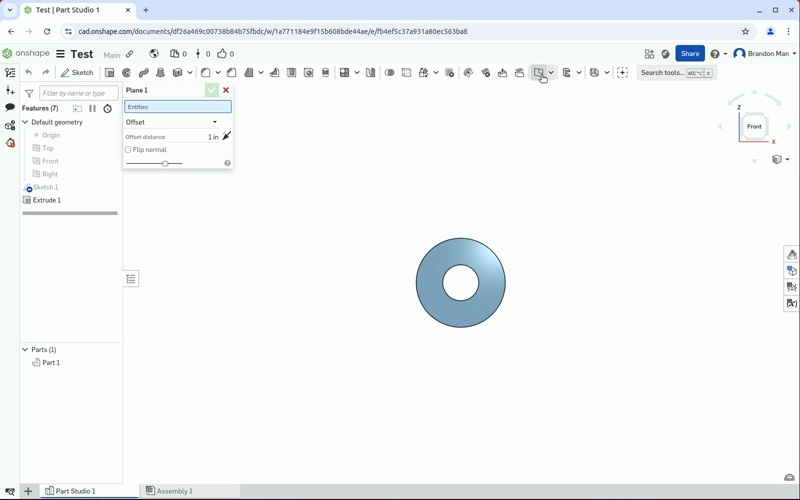
mouse_move(73, 163)
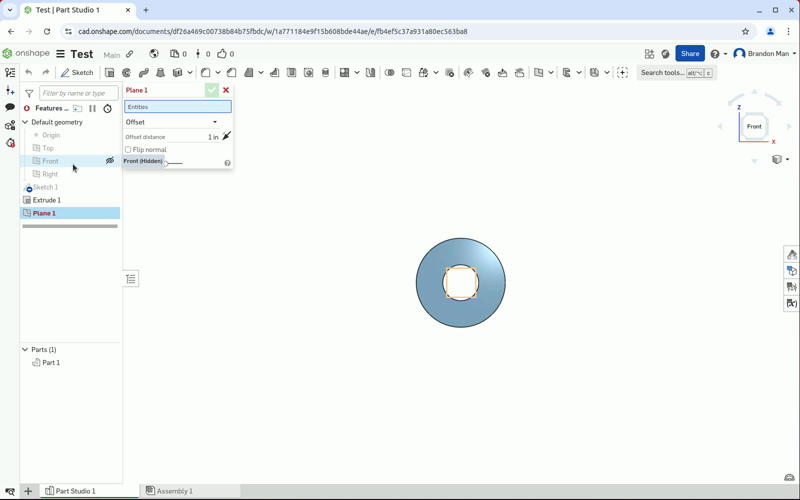
click(73, 163)
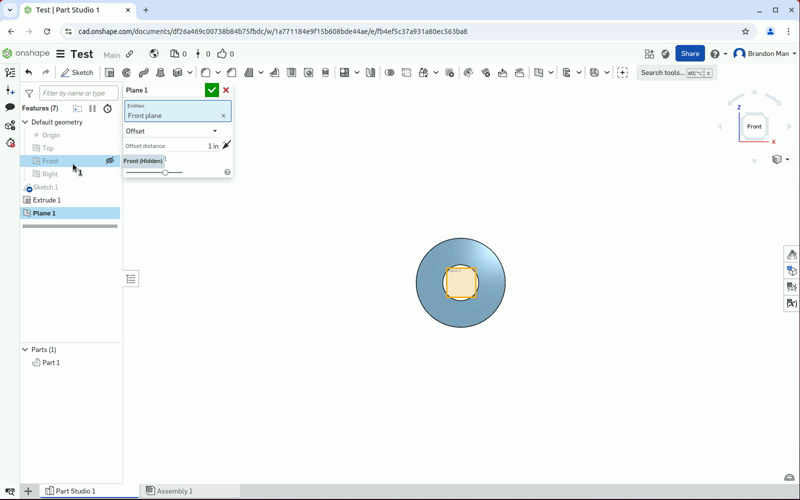
key(tab, 2)
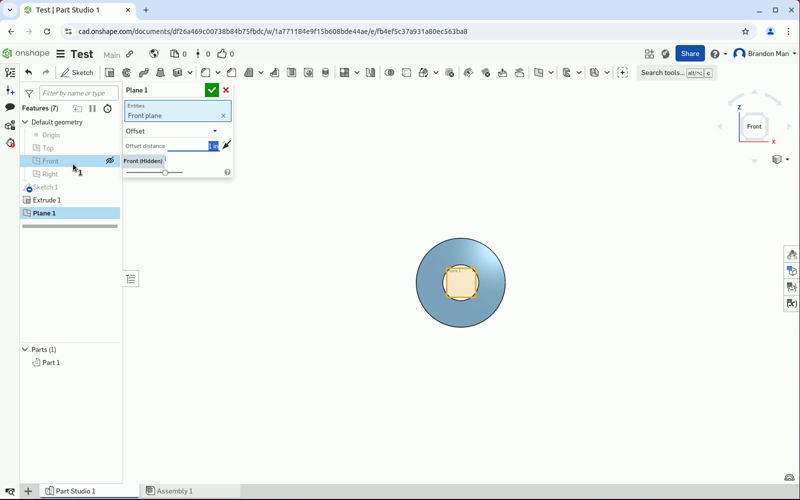
text(3.605)
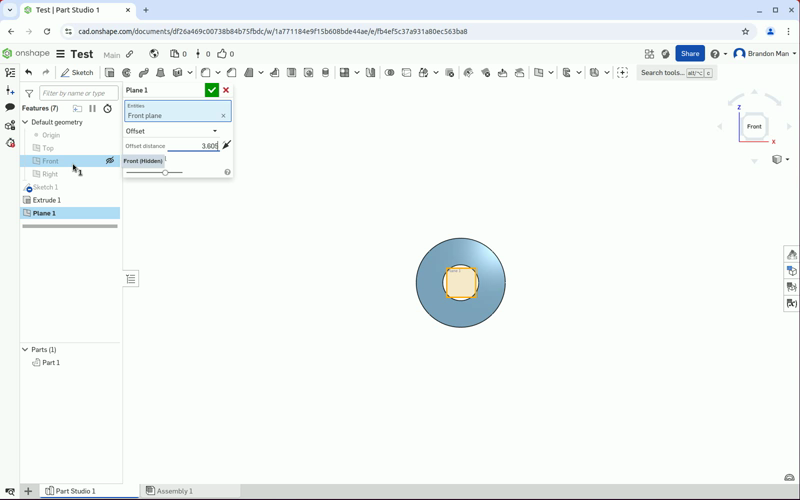
key(enter, 2)
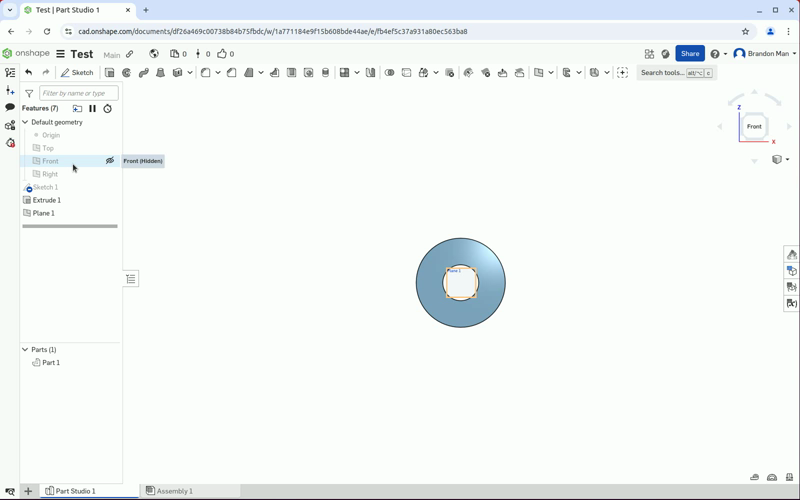
key(shift+s)
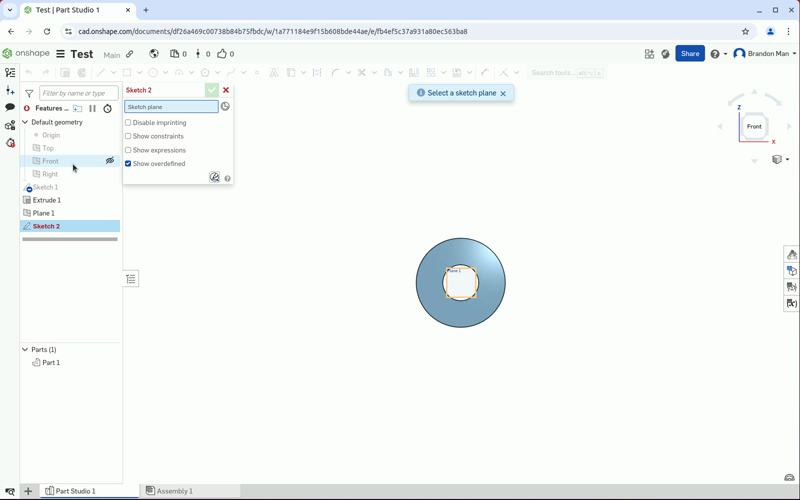
mouse_move(73, 215)
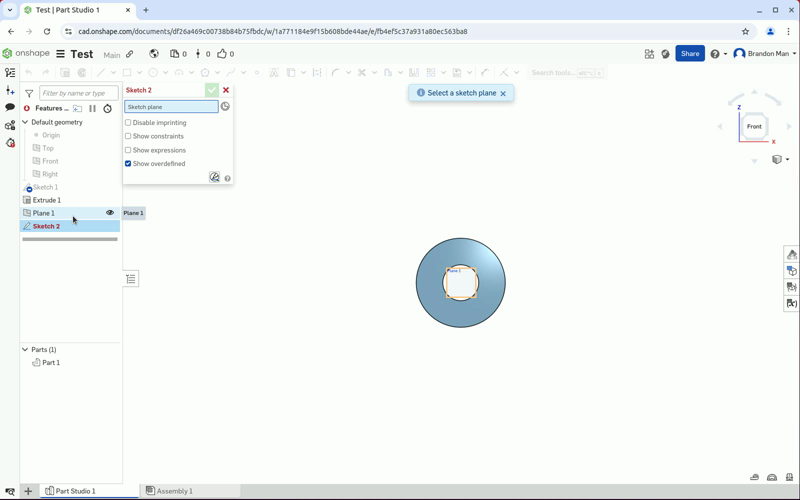
click(73, 215)
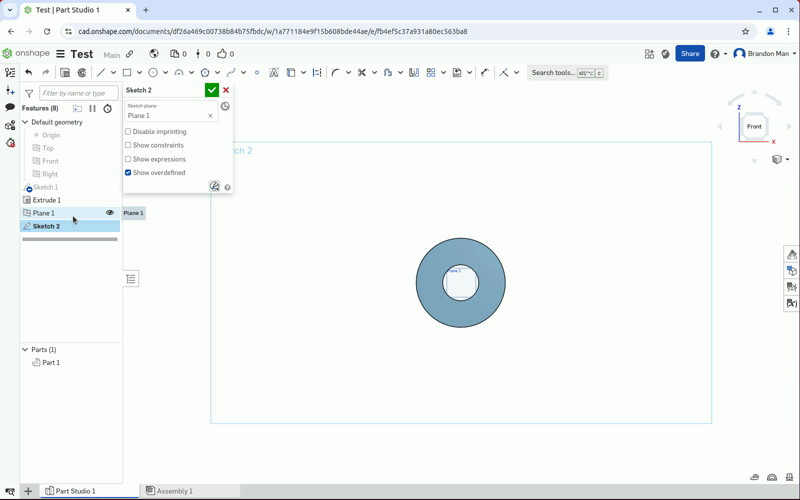
mouse_move(73, 352)
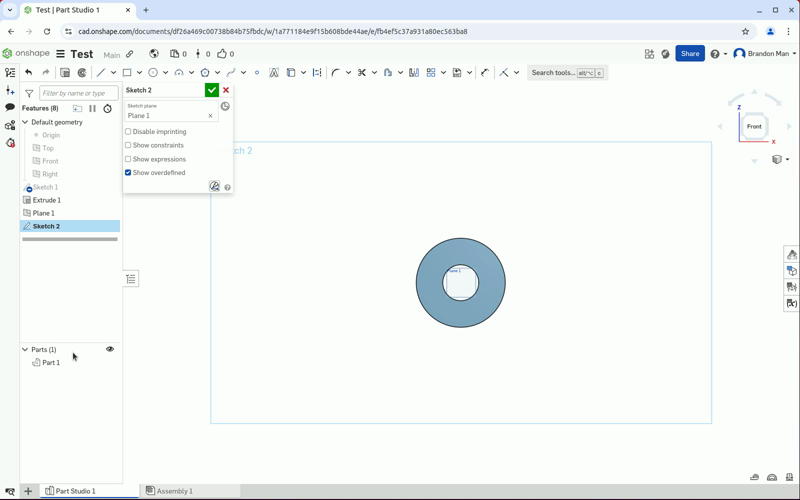
key(y)
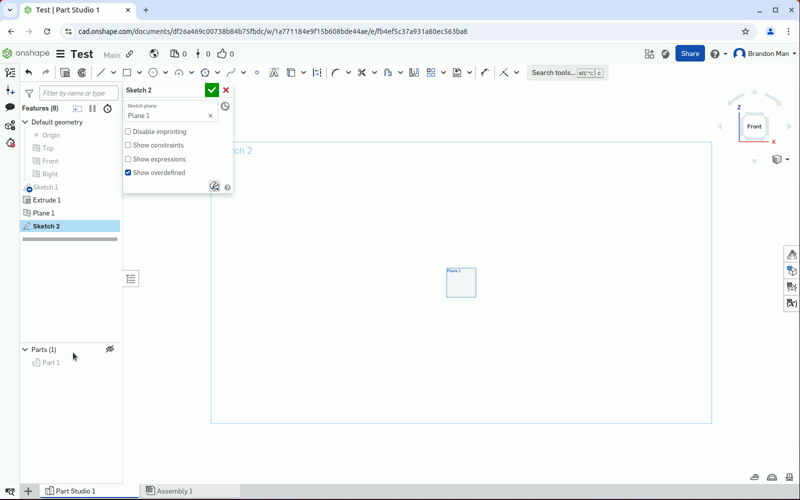
key(c)
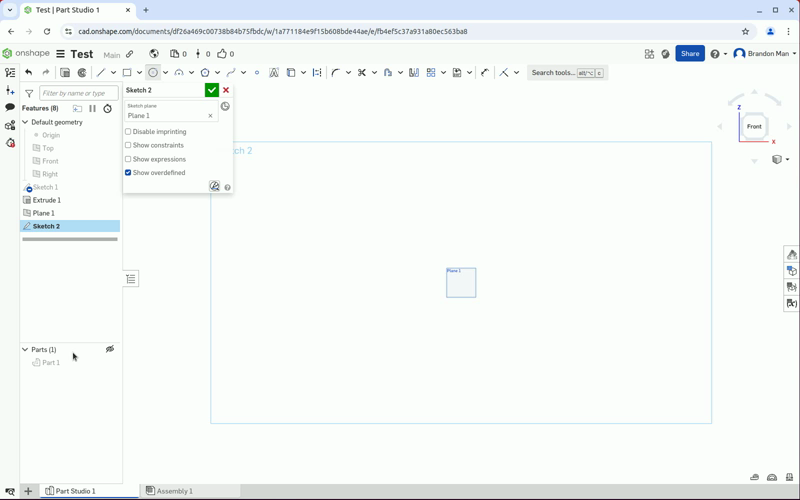
key_down(shift)
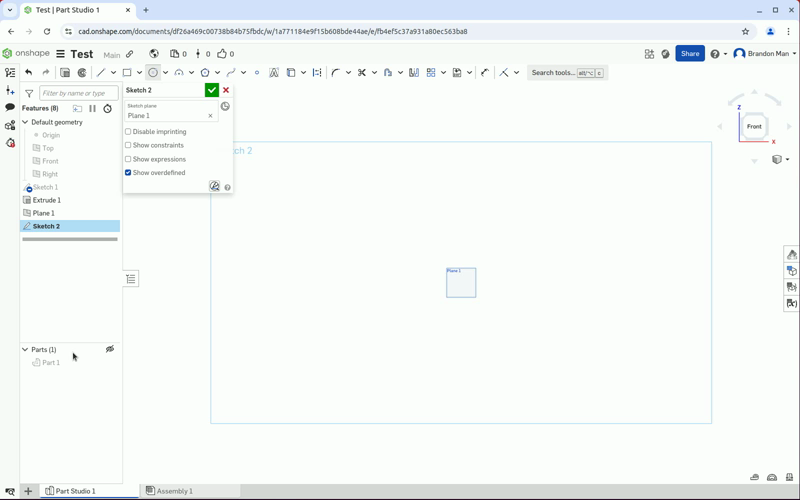
mouse_move(460, 282)
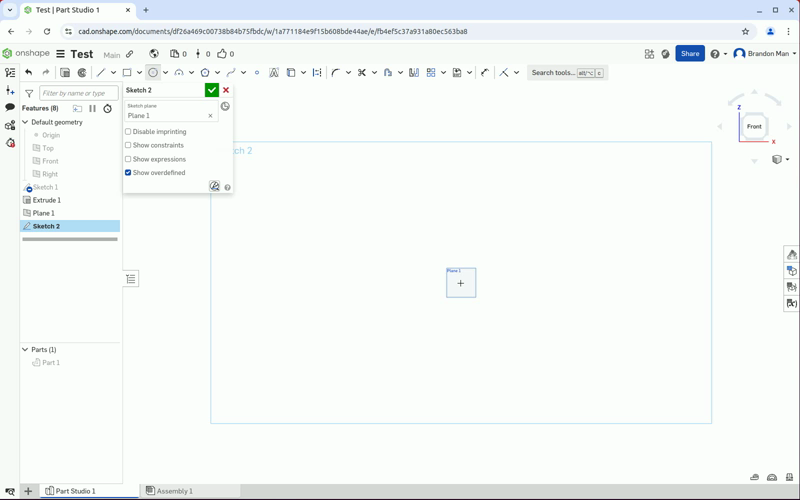
click(460, 282)
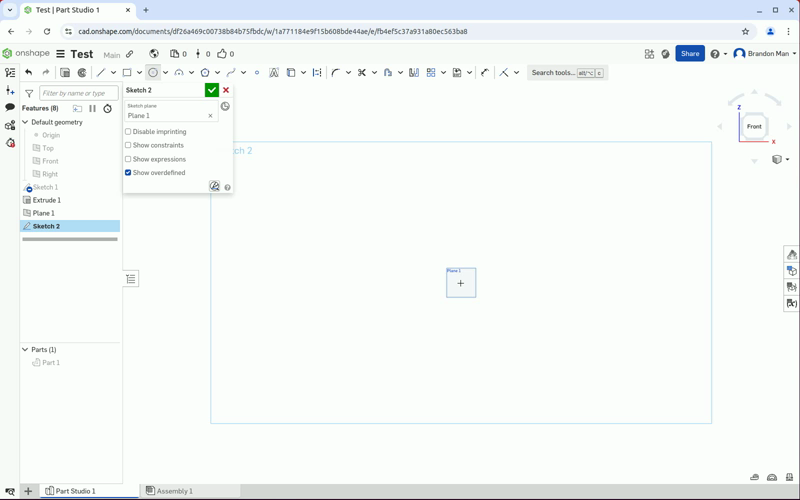
key_up(shift)
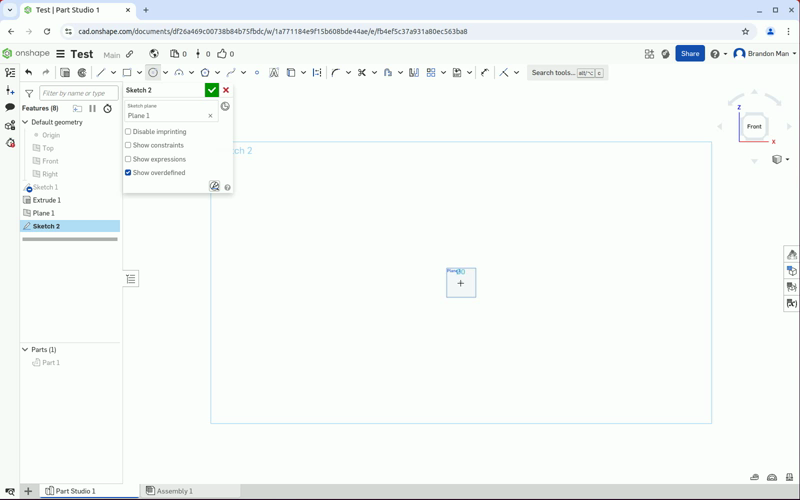
mouse_move(492, 282)
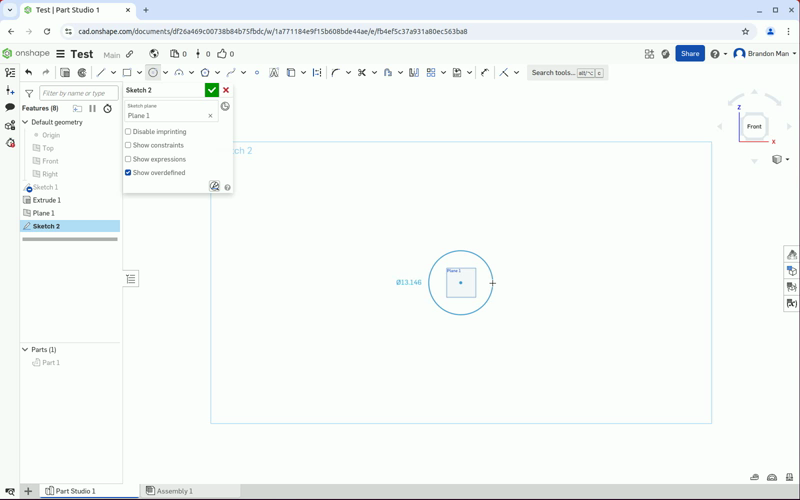
click(492, 282)
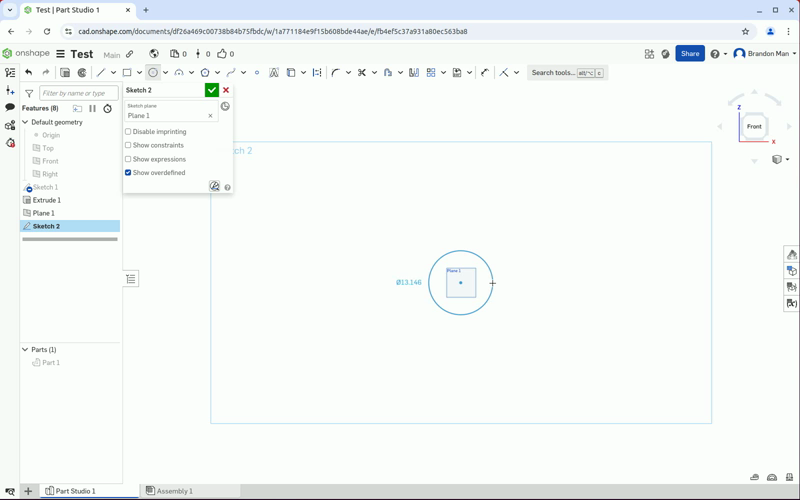
key(esc)
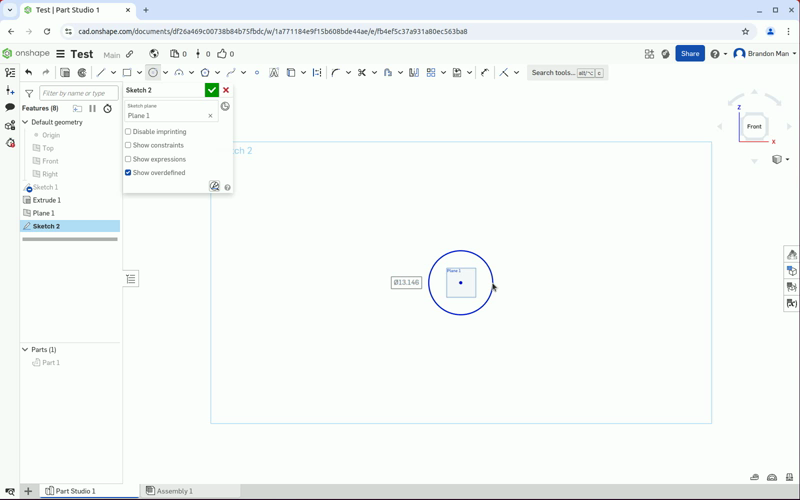
key(c)
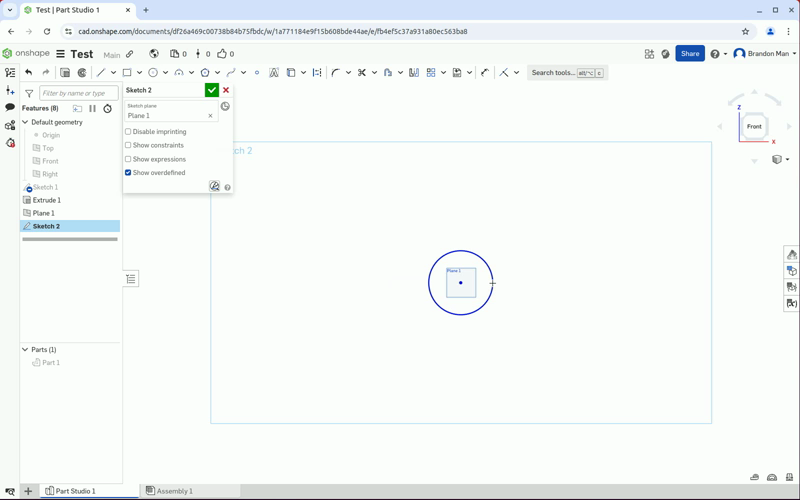
key_down(shift)
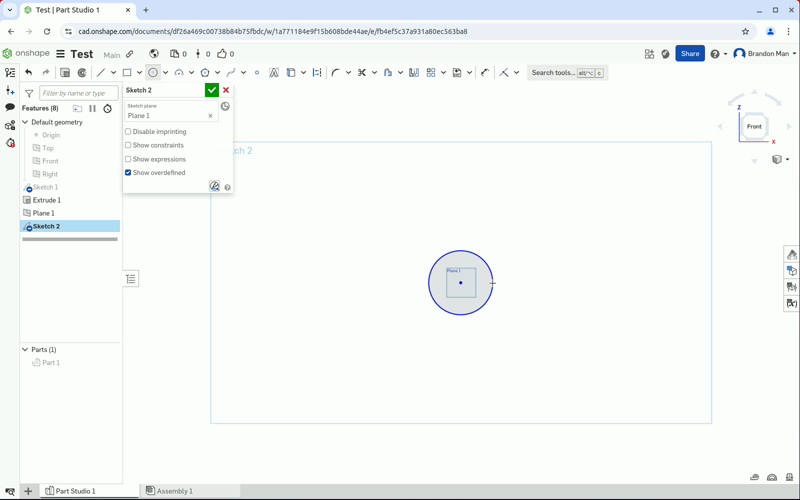
mouse_move(460, 282)
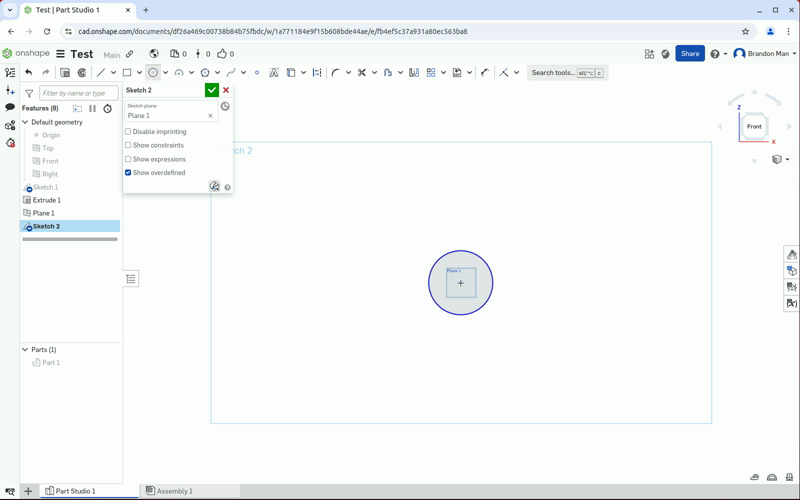
click(460, 282)
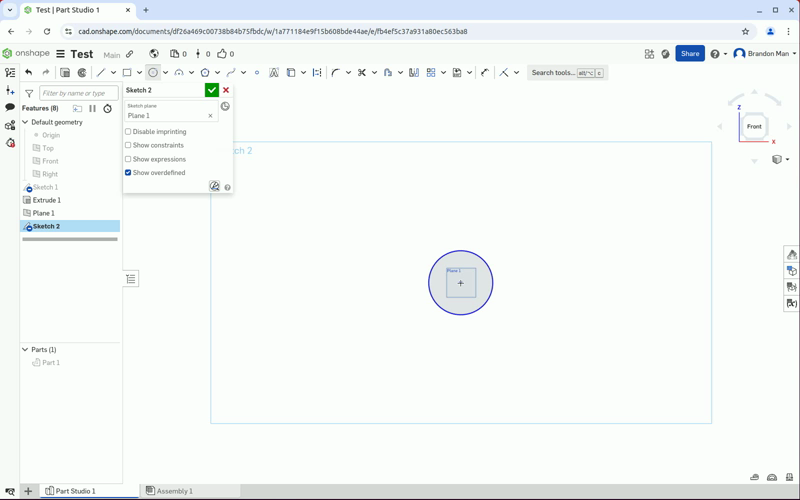
key_up(shift)
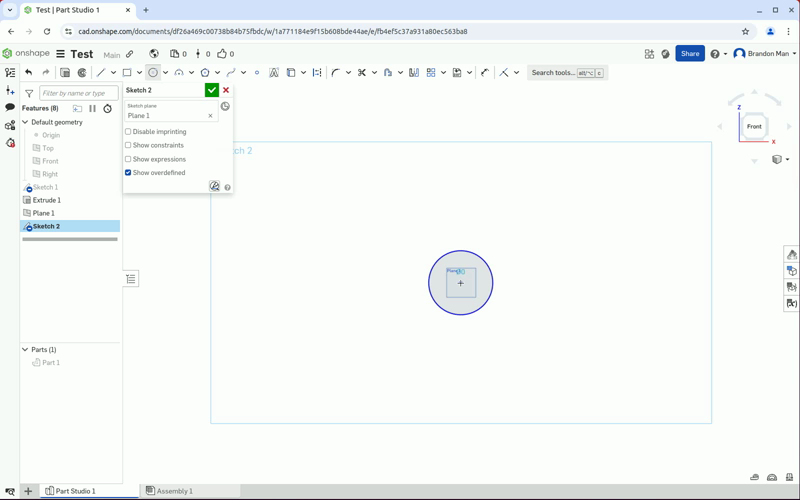
mouse_move(478, 282)
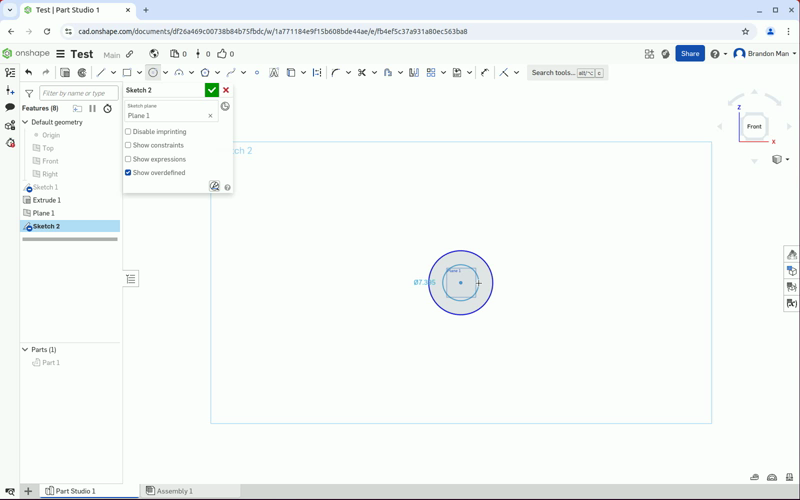
click(478, 282)
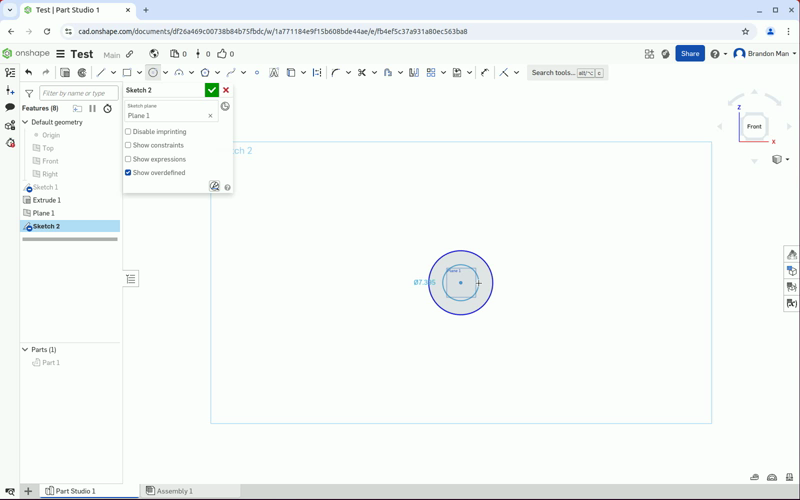
key(esc)
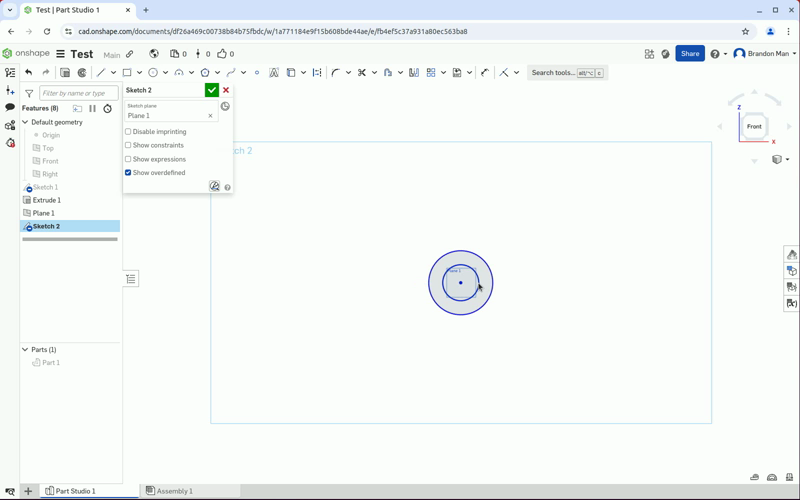
mouse_move(477, 268)
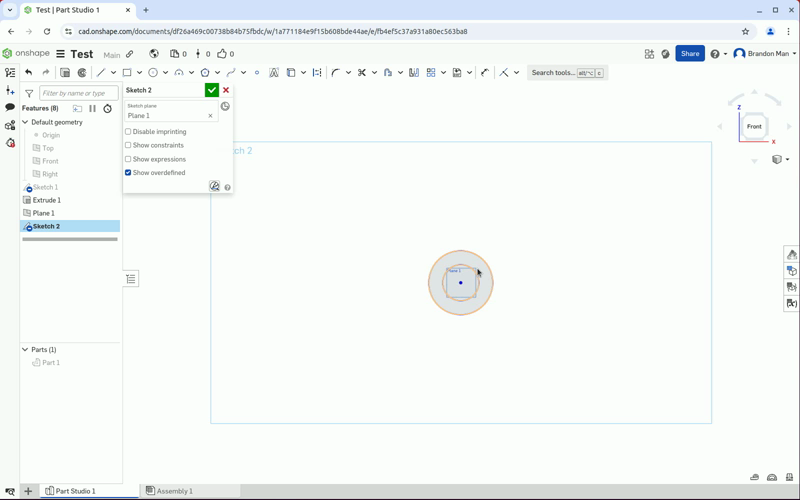
click(477, 268)
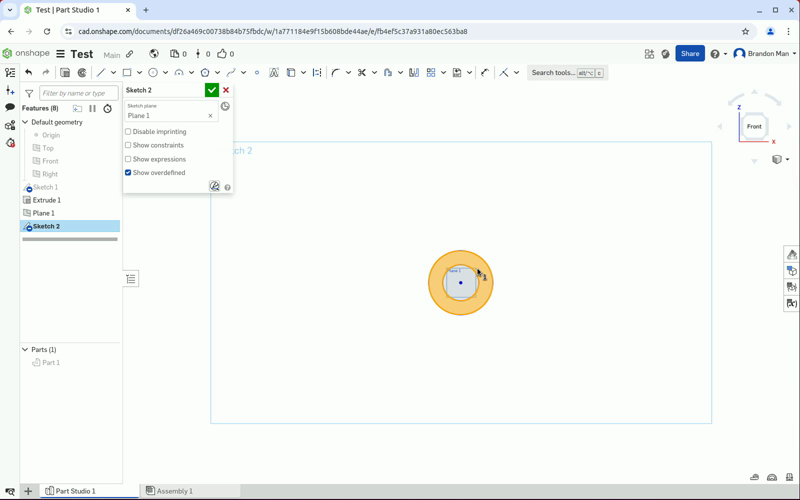
mouse_move(73, 352)
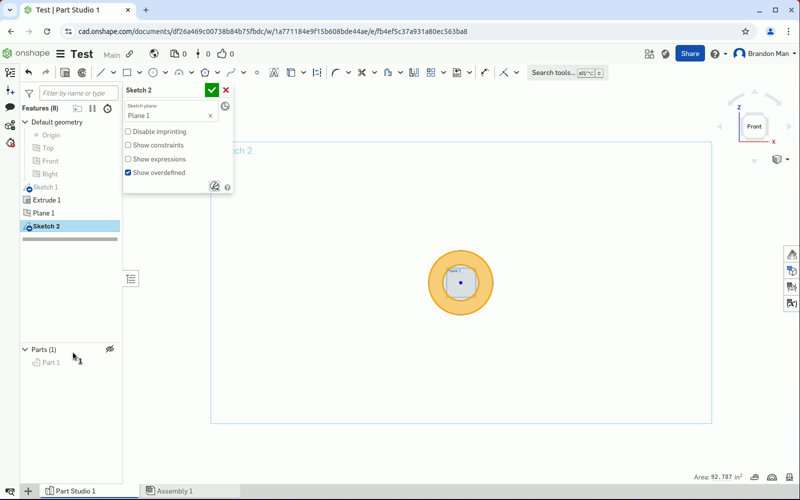
key(shift+y)
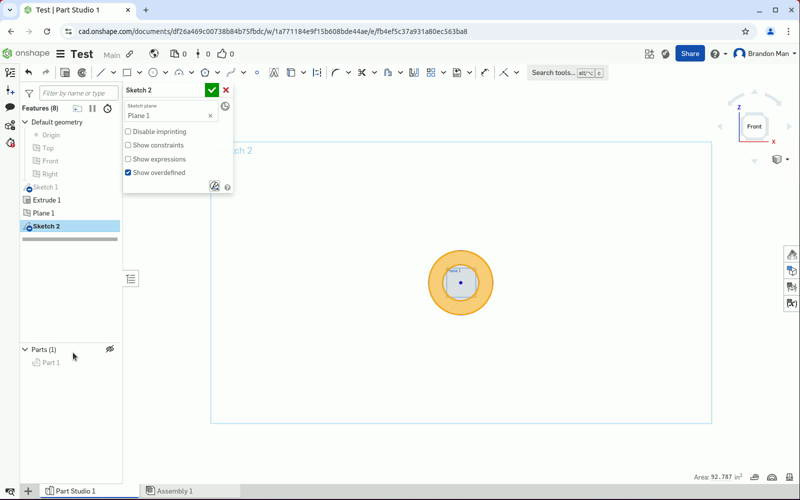
key(shift+e)
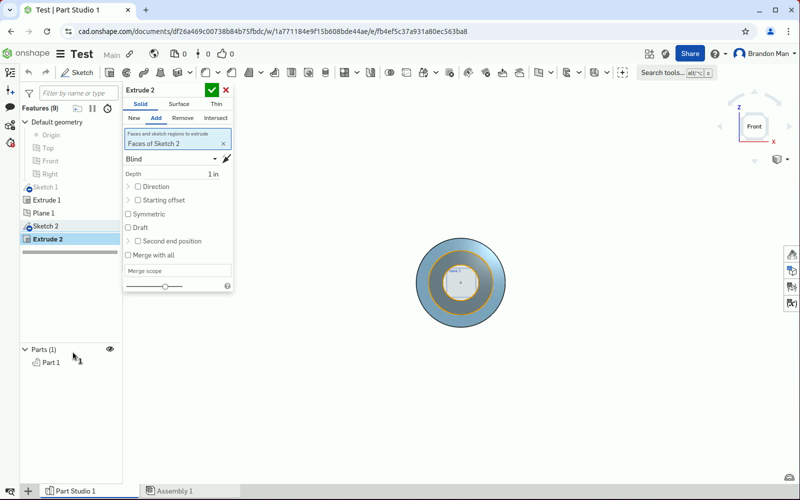
mouse_move(143, 106)
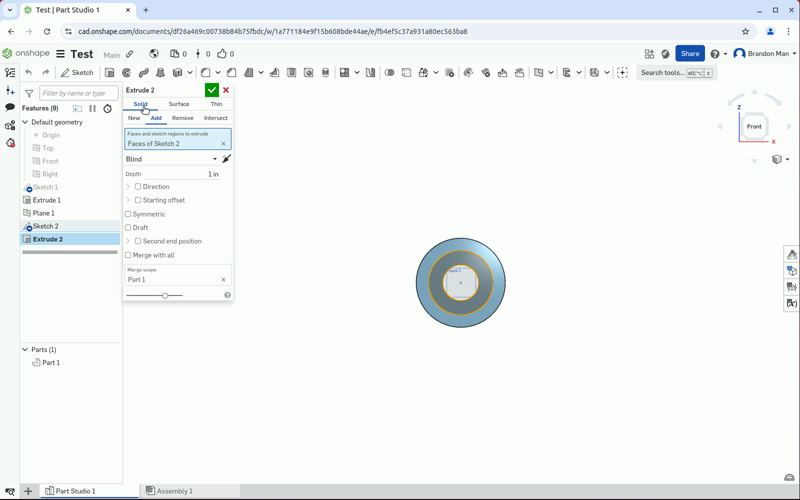
click(143, 106)
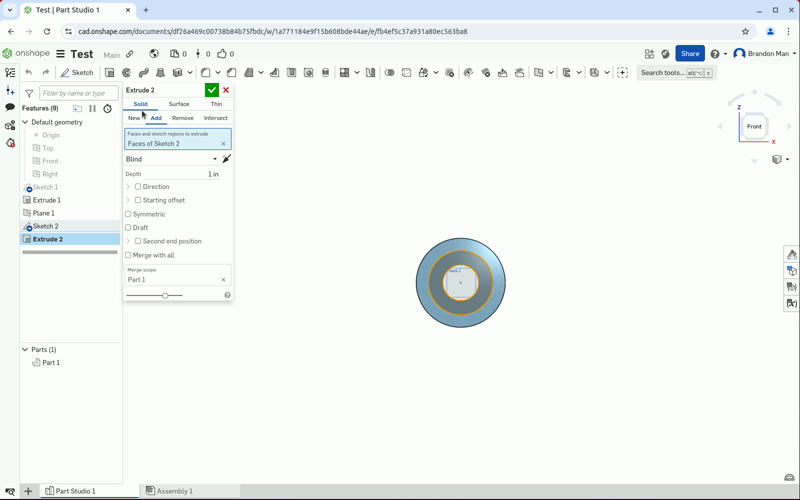
mouse_move(137, 120)
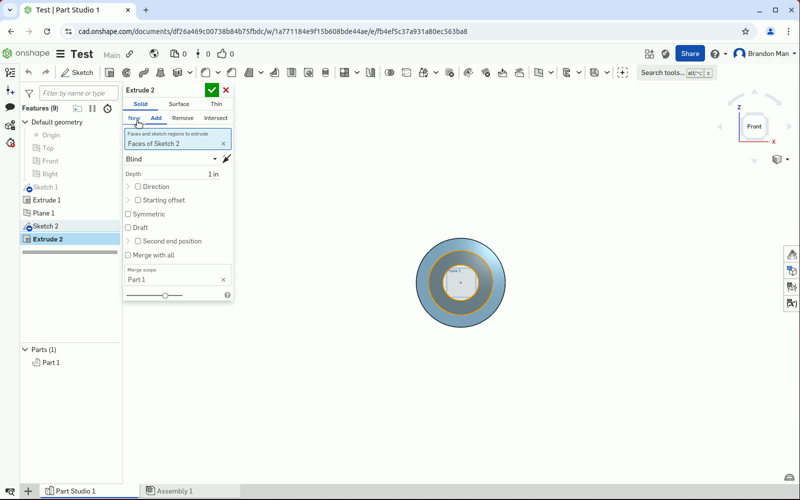
click(137, 120)
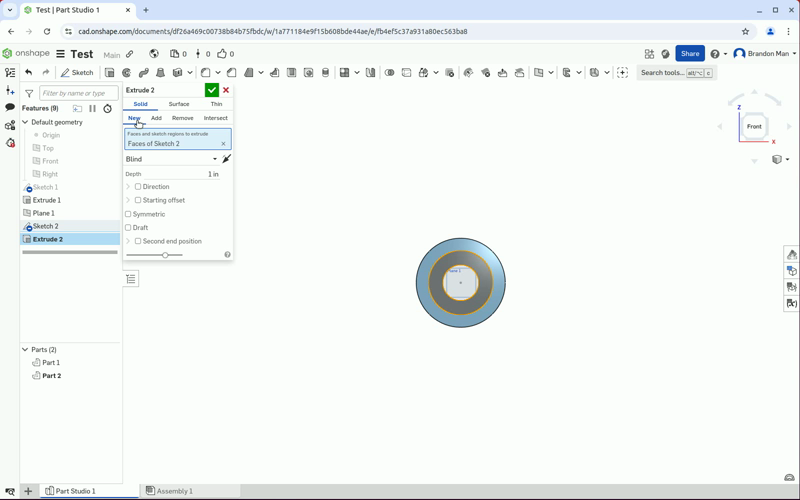
key(tab, 4)
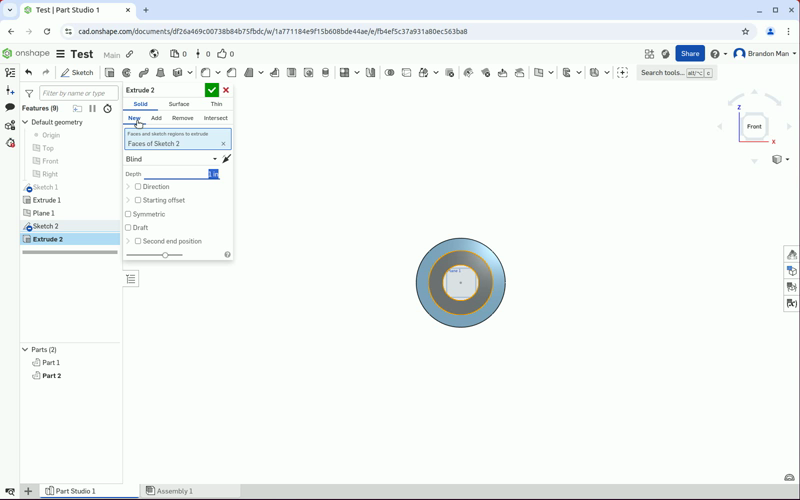
text(1.204)
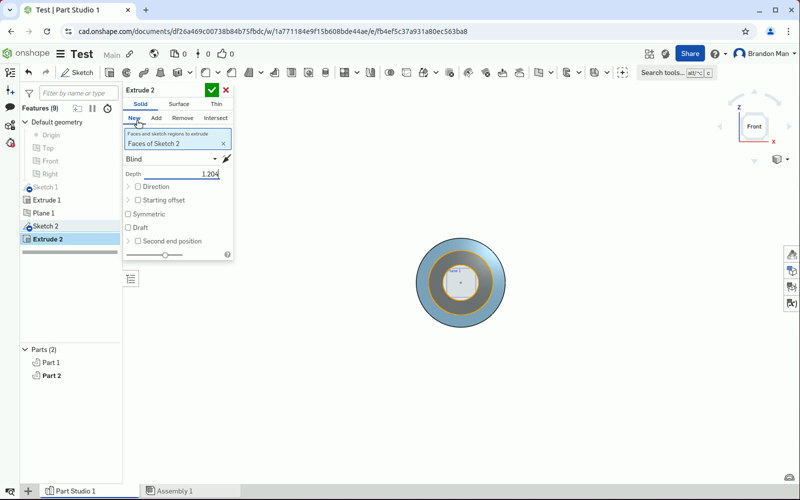
key(enter)
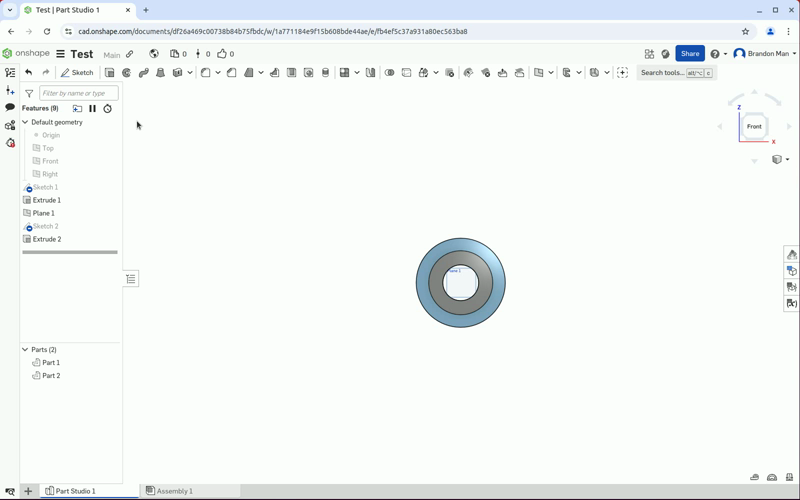
key(shift+h)
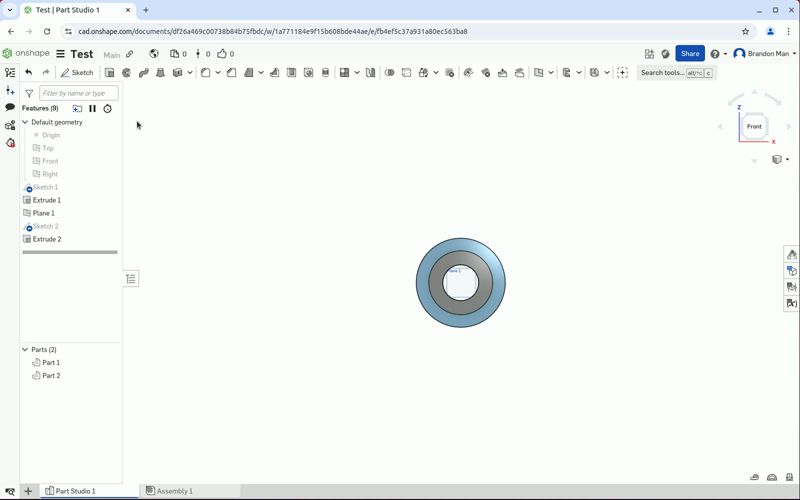
key(shift+h)
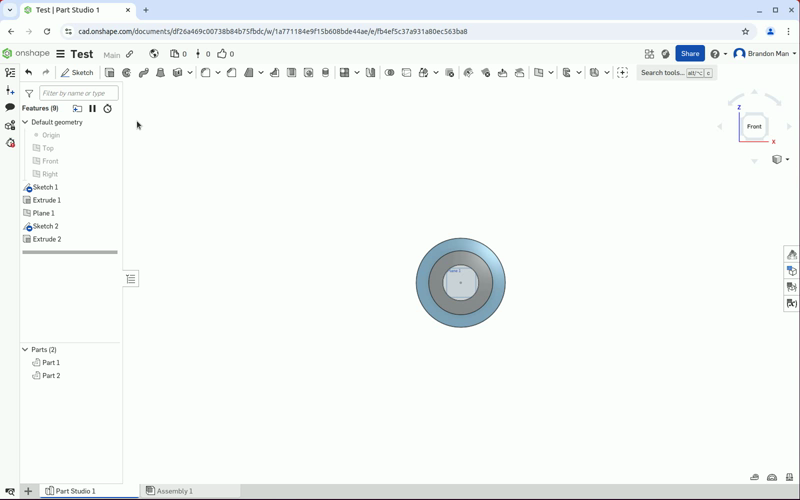
key(shift+7)
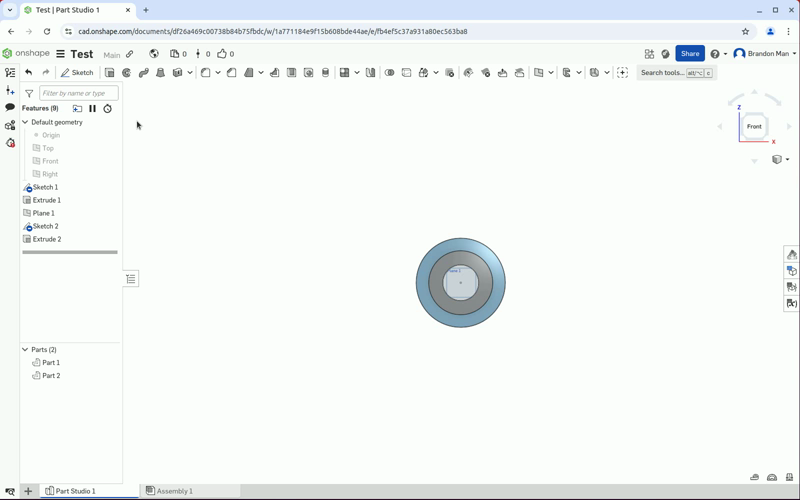
key(left, 2)
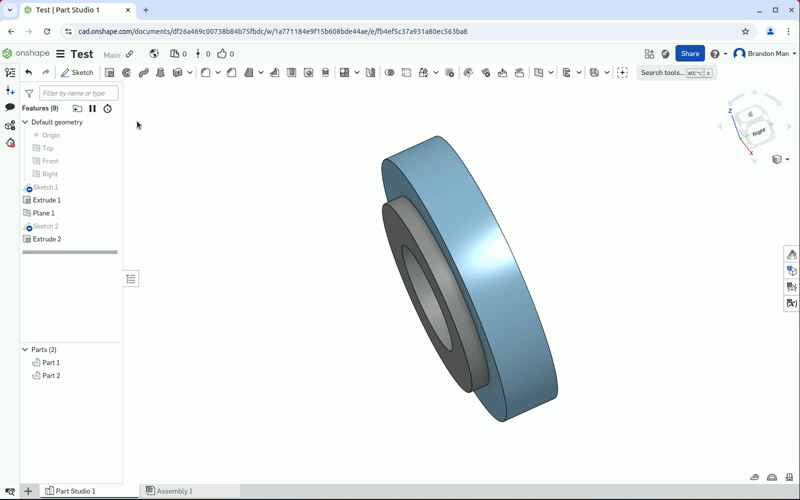
key(down, 2)
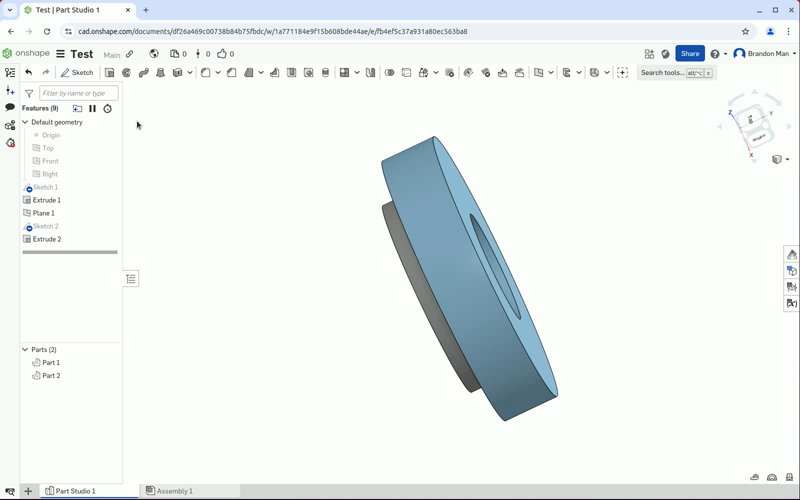
key(up, 2)
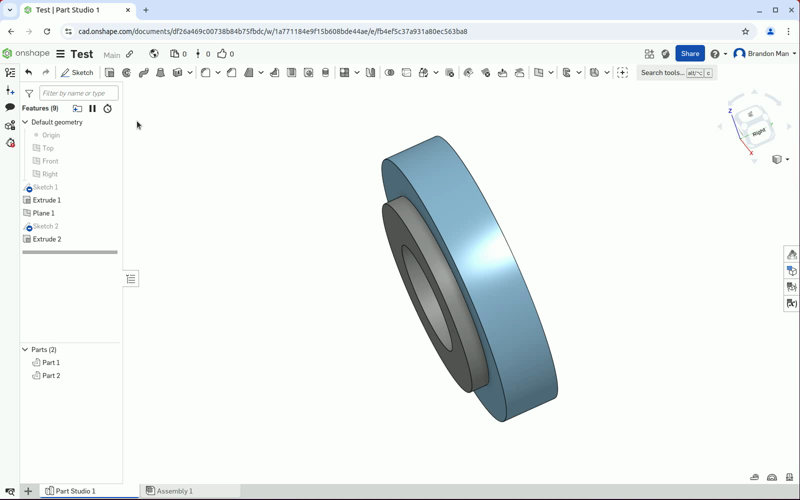
key(right, 2)
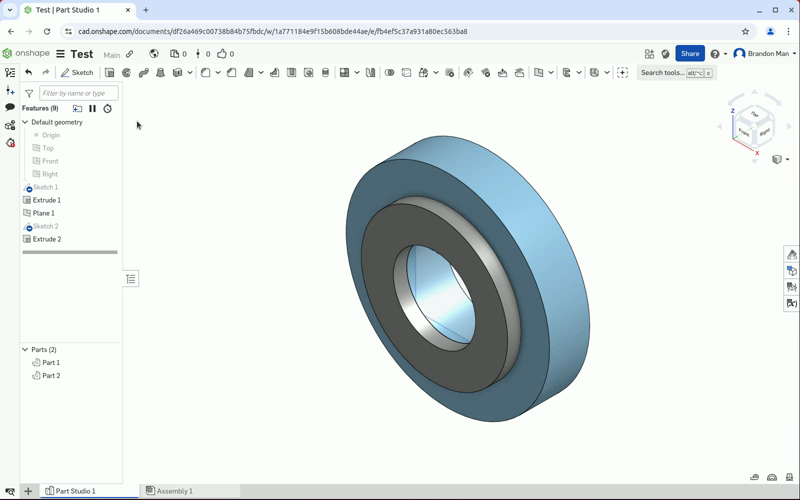
mouse_move(73, 189)
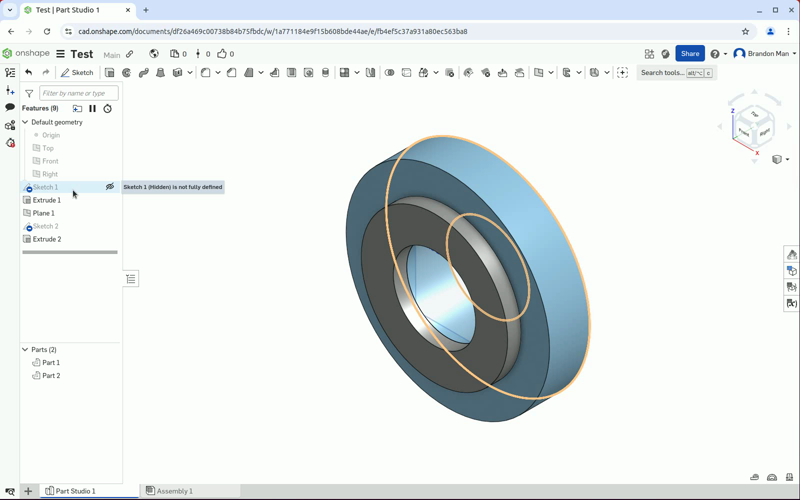
click(73, 189)